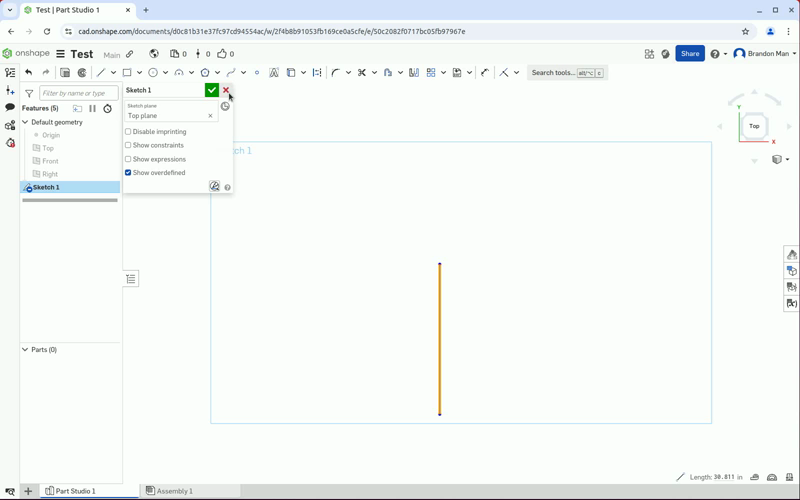
key(shift+h)
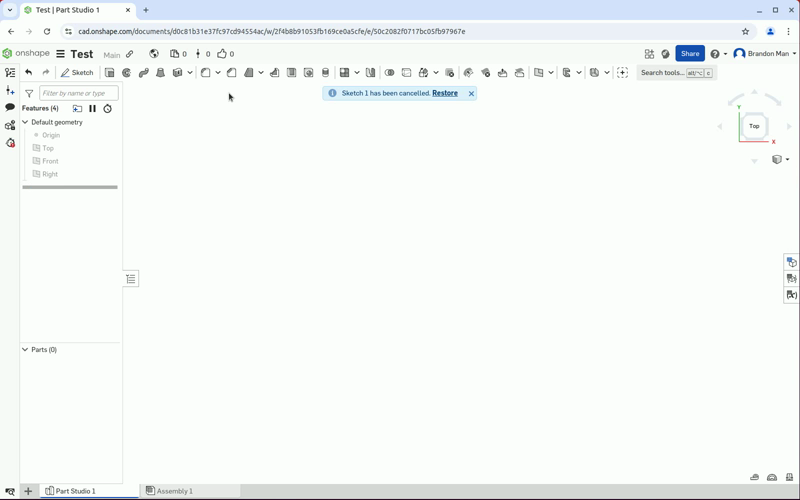
mouse_move(73, 352)
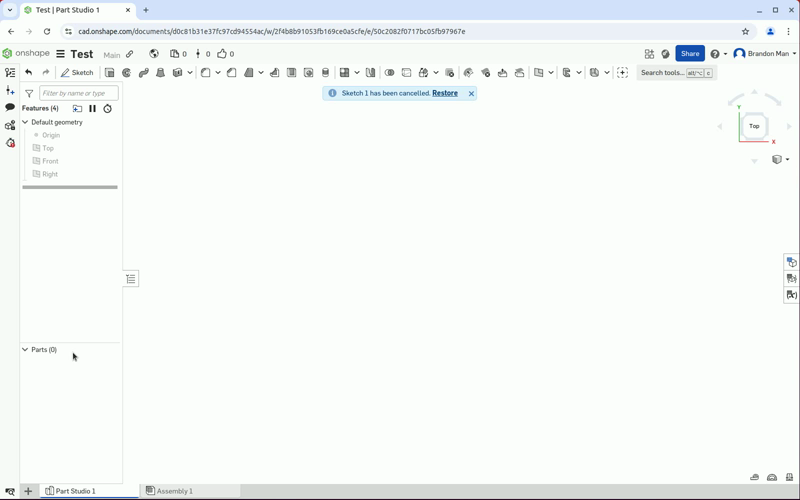
key(y)
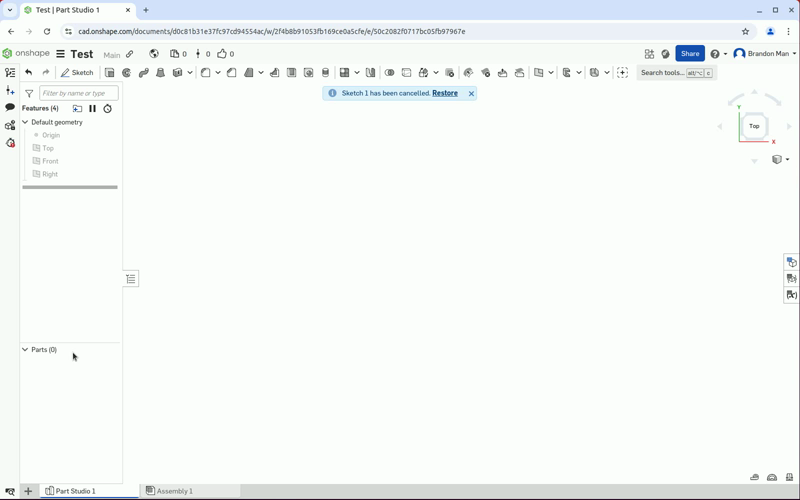
key(shift+p)
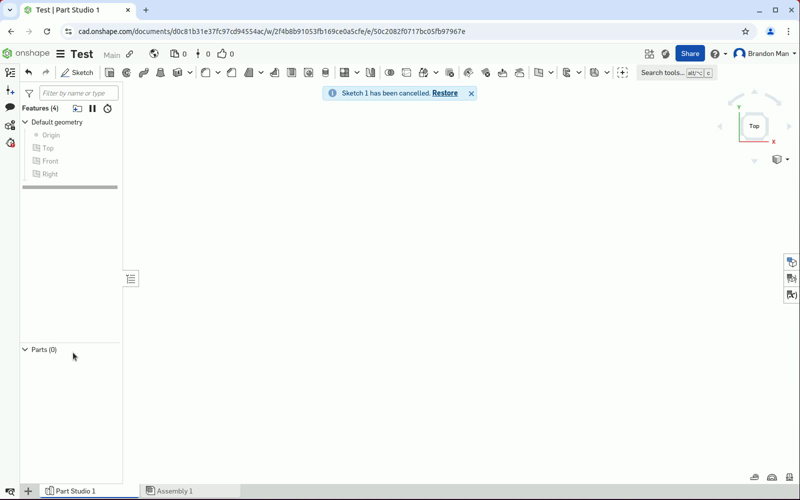
key(space)
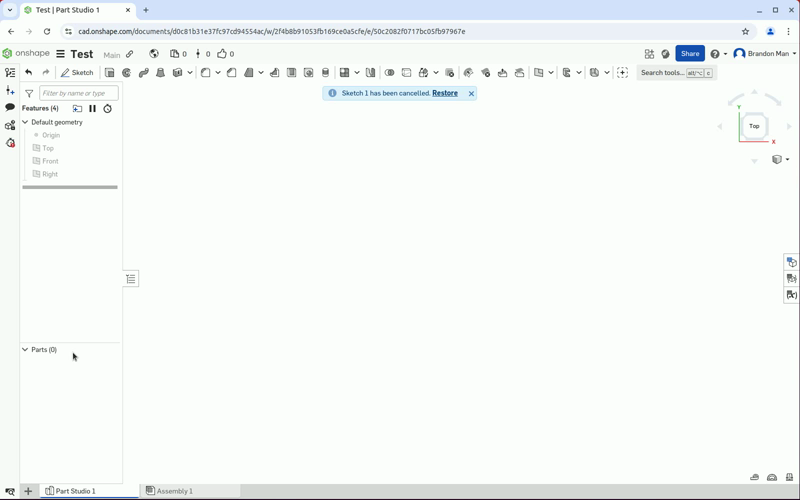
key_down(shift)
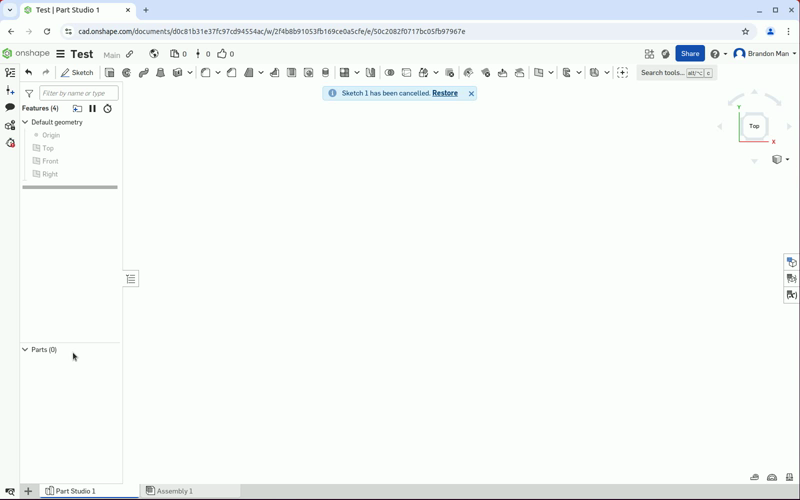
key(up)
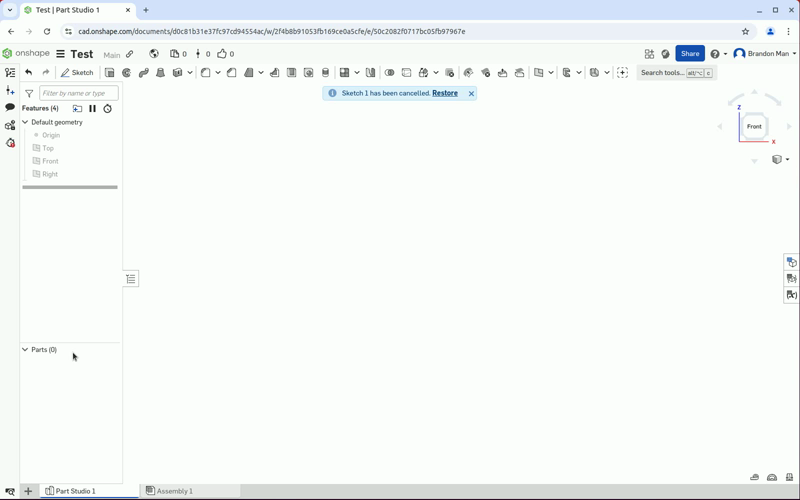
key_up(shift)
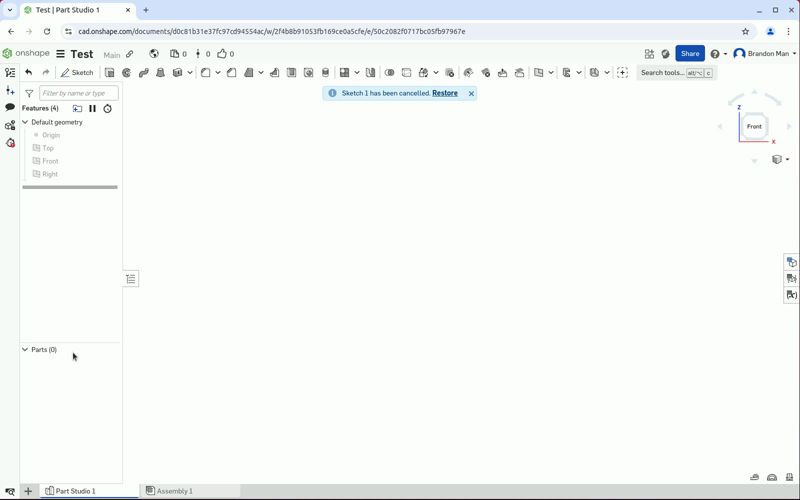
mouse_move(73, 352)
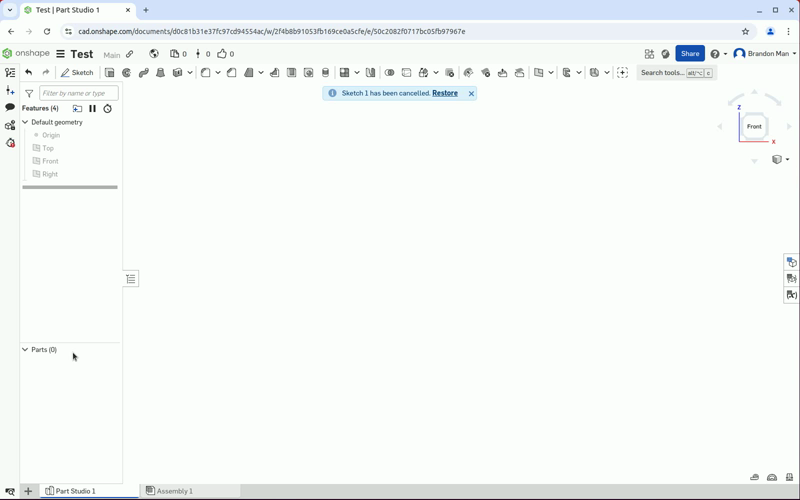
key(shift+y)
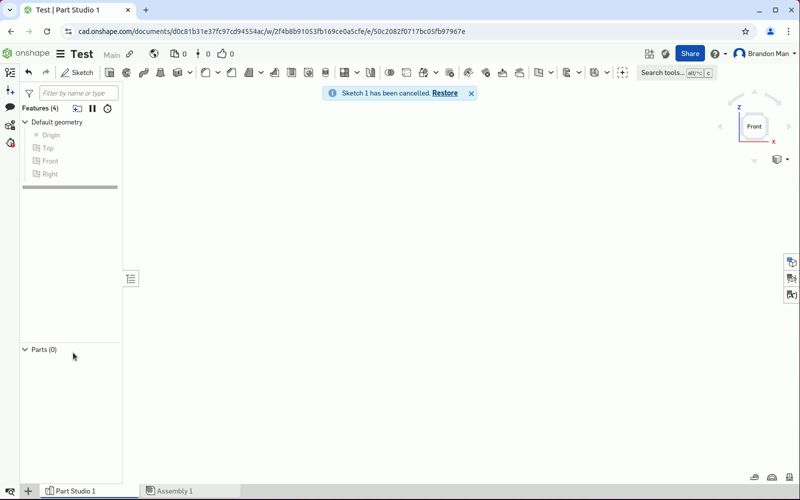
key(shift+s)
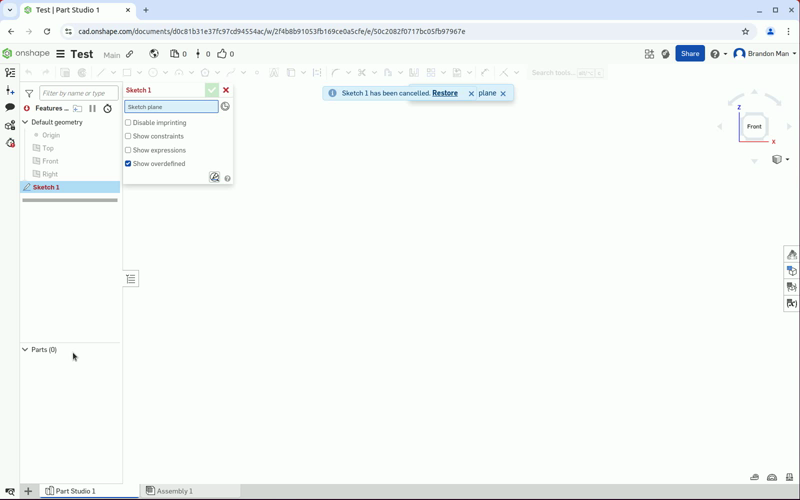
mouse_move(73, 163)
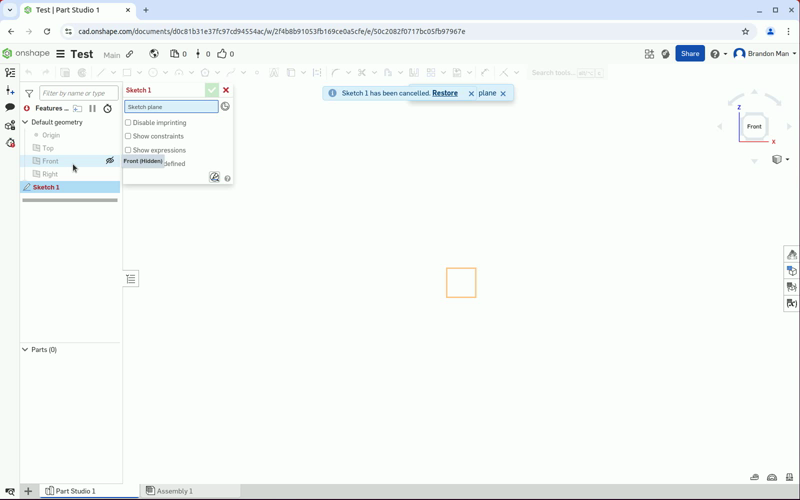
click(73, 163)
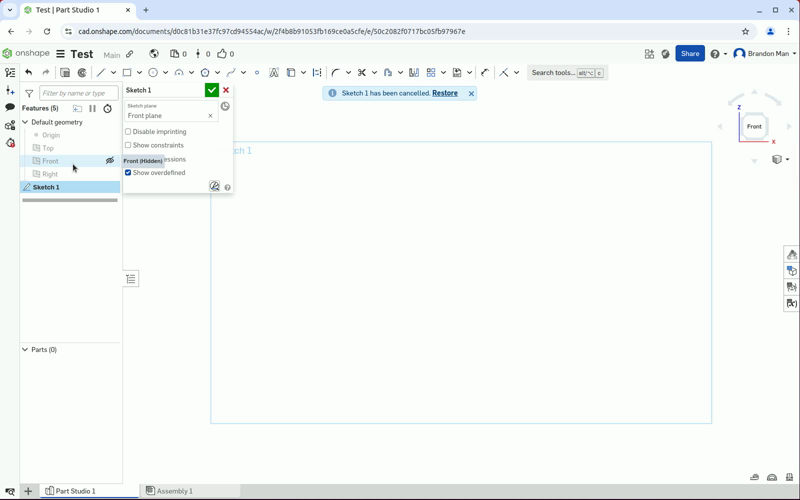
mouse_move(73, 352)
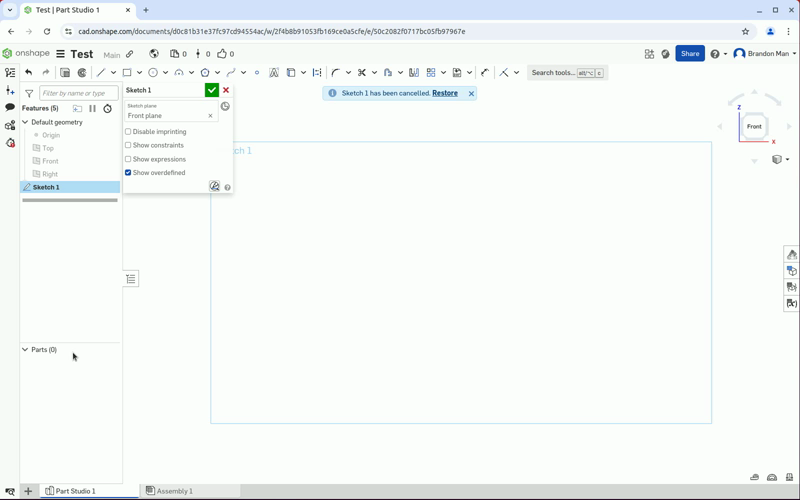
key(y)
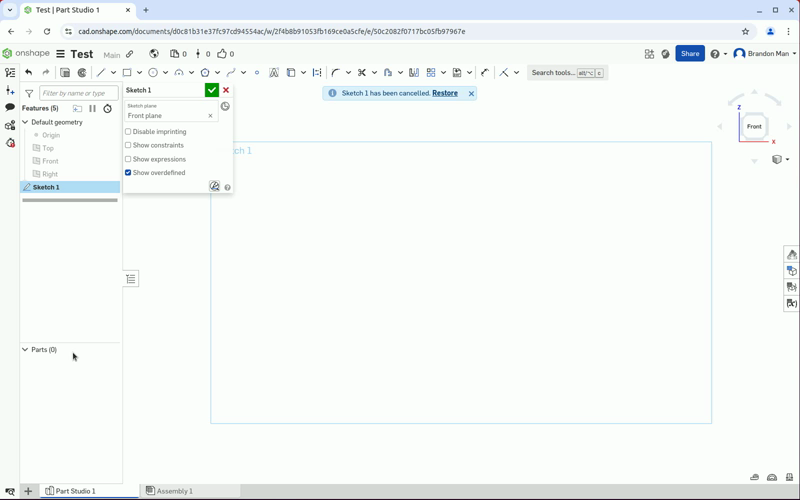
key(l)
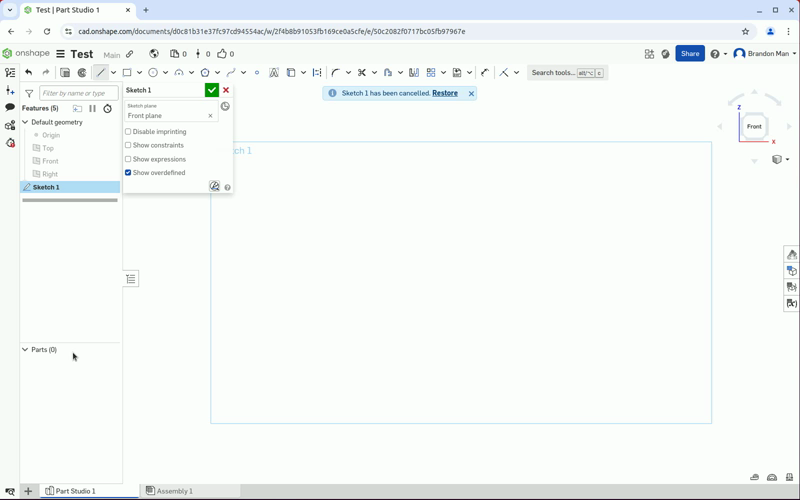
key_down(shift)
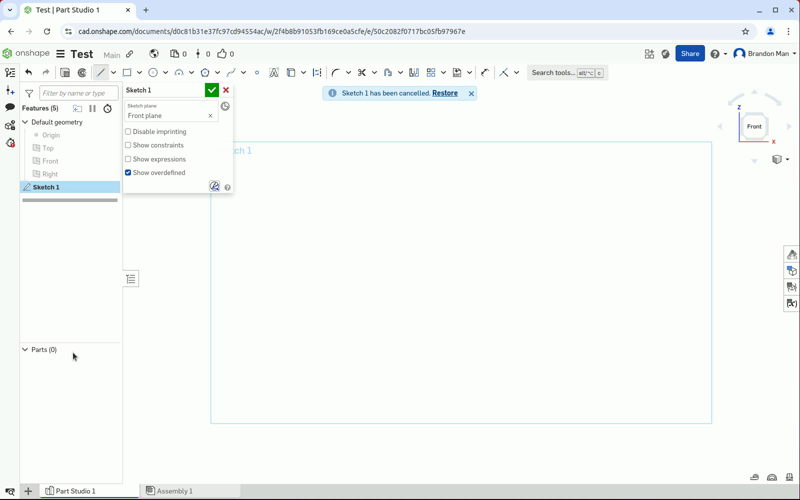
mouse_move(460, 282)
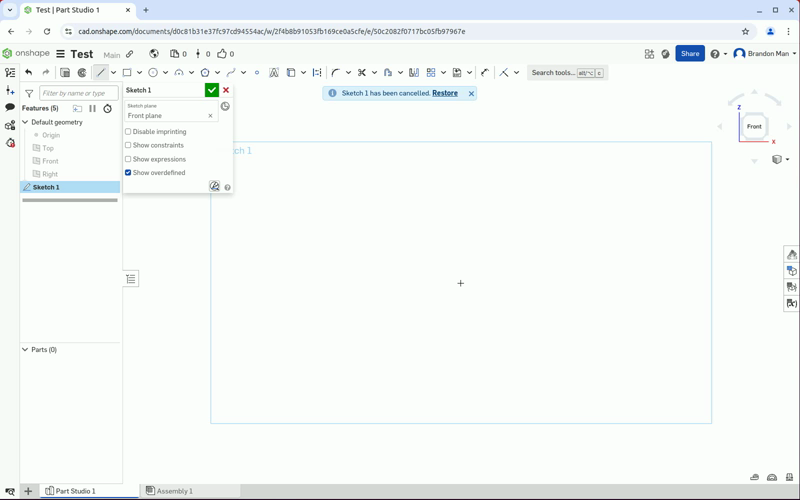
click(460, 282)
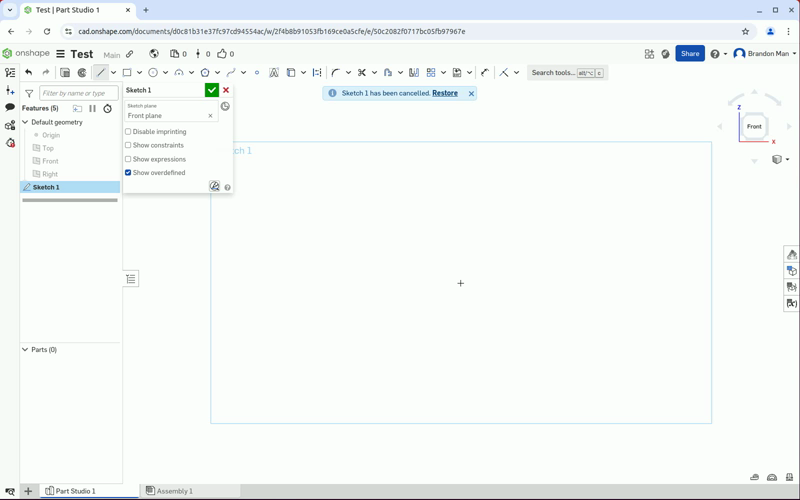
key_up(shift)
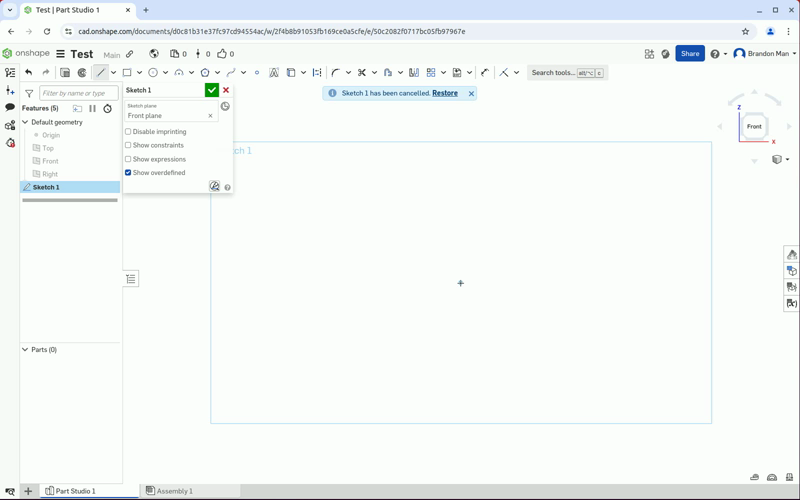
key_down(shift)
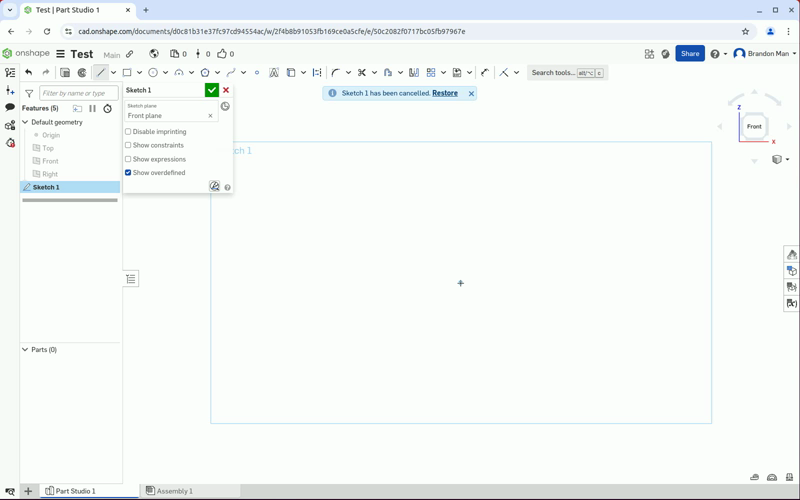
mouse_move(573, 282)
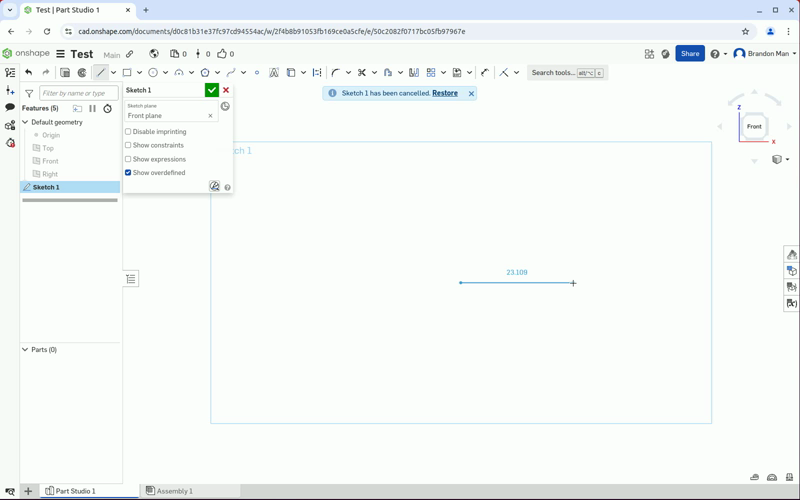
click(573, 282)
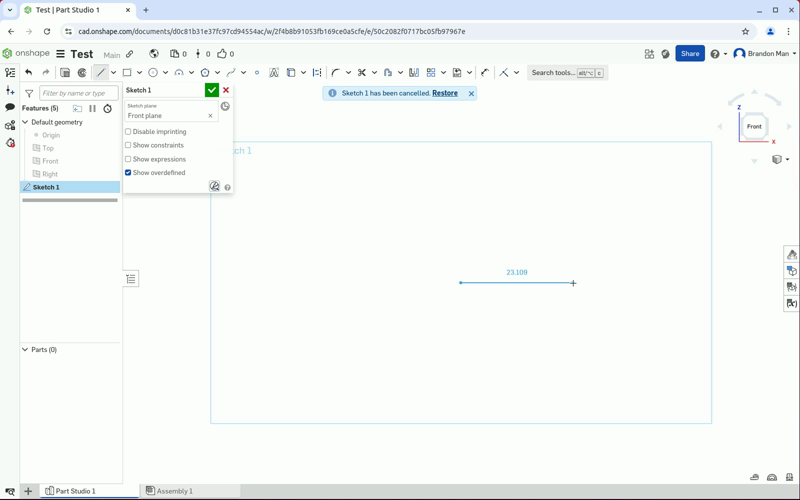
key_up(shift)
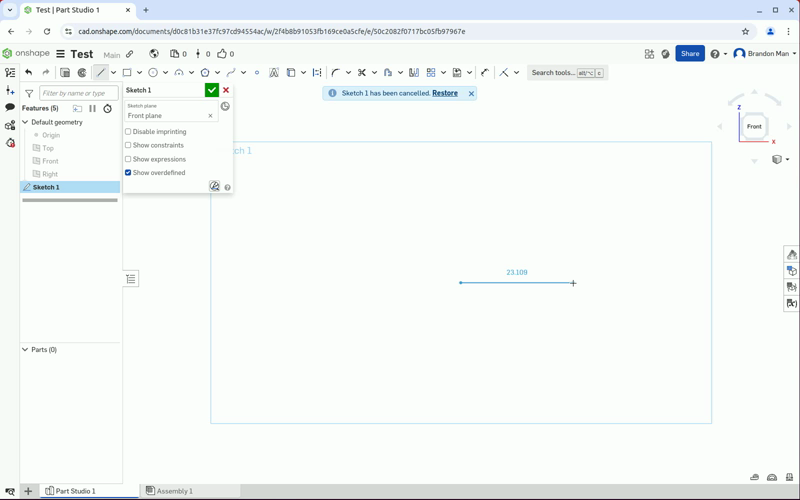
key_down(shift)
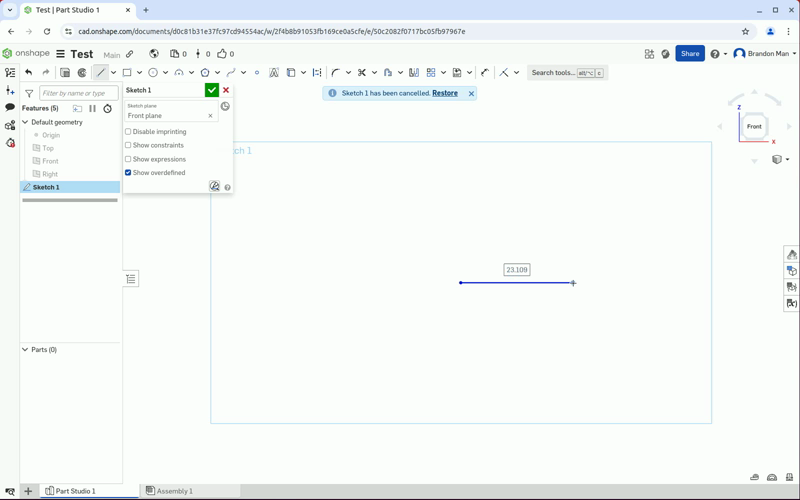
mouse_move(589, 282)
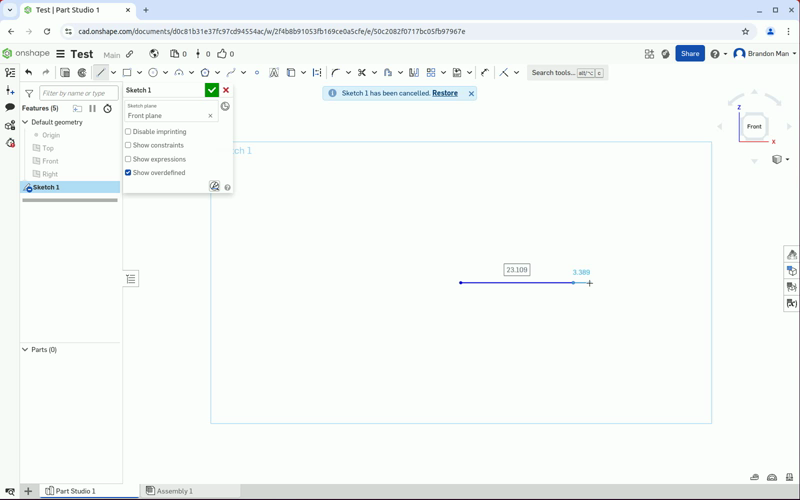
mouse_move(573, 276)
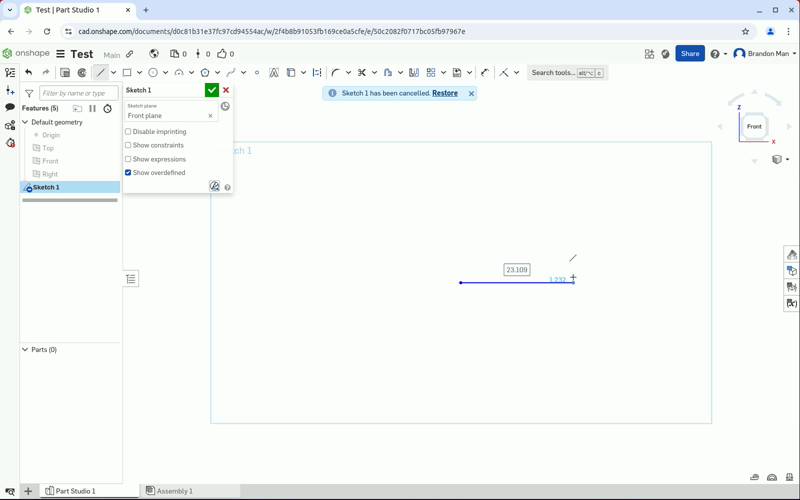
scroll(6)
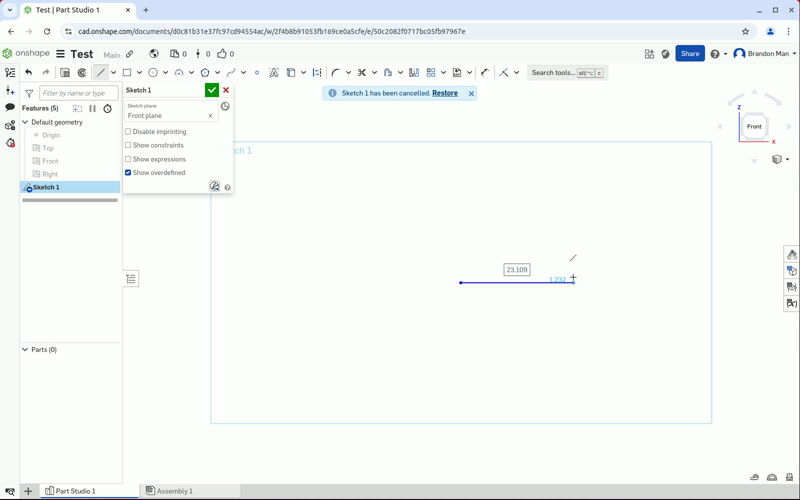
scroll(6)
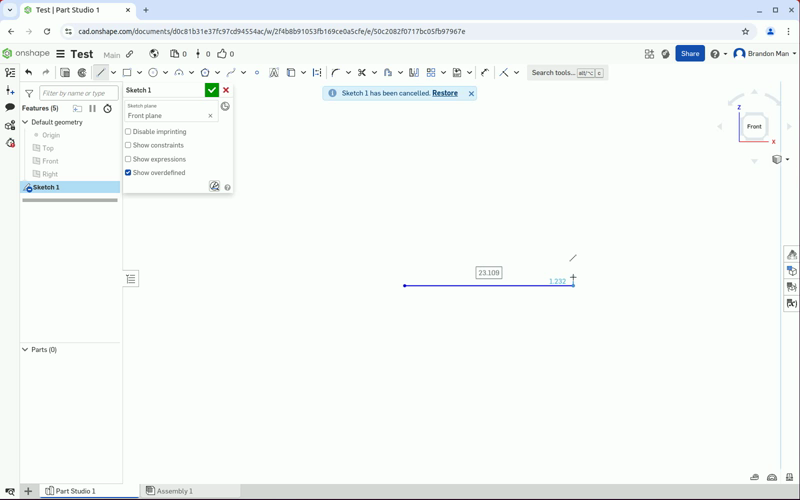
scroll(6)
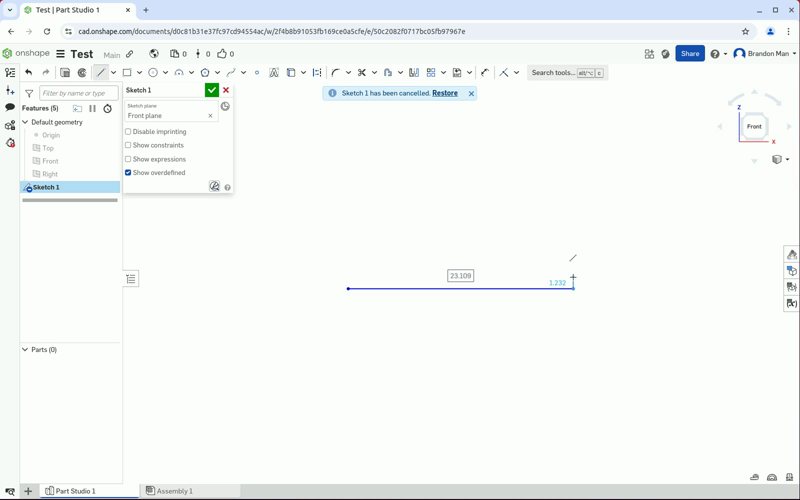
scroll(6)
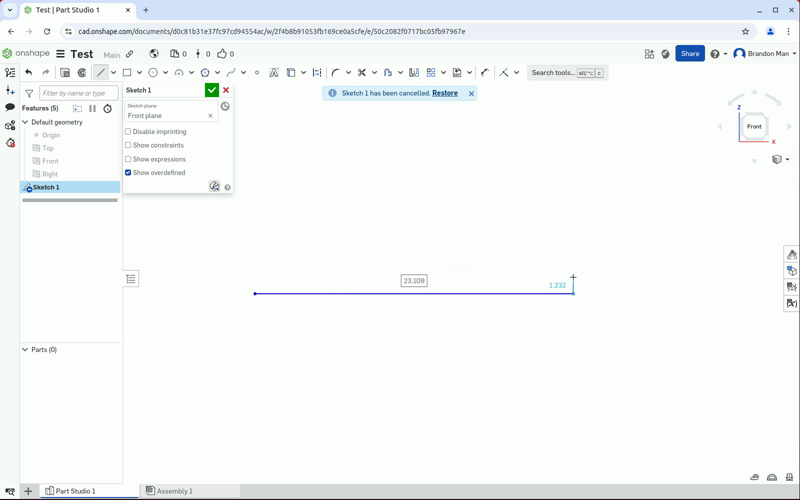
scroll(6)
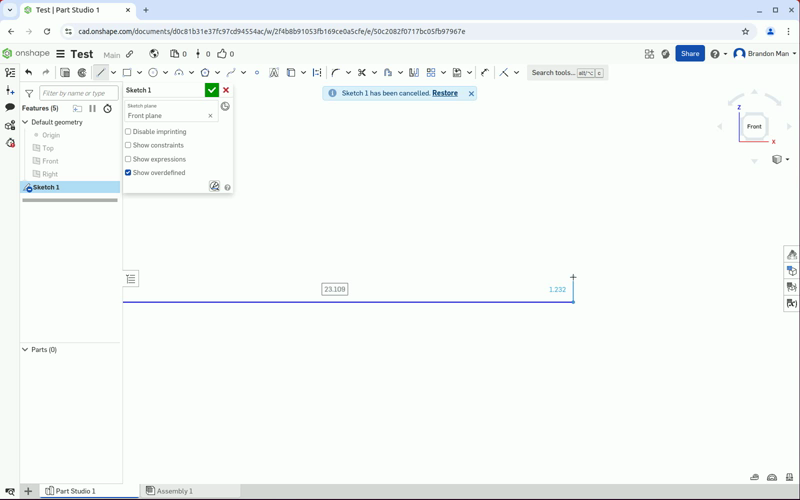
scroll(6)
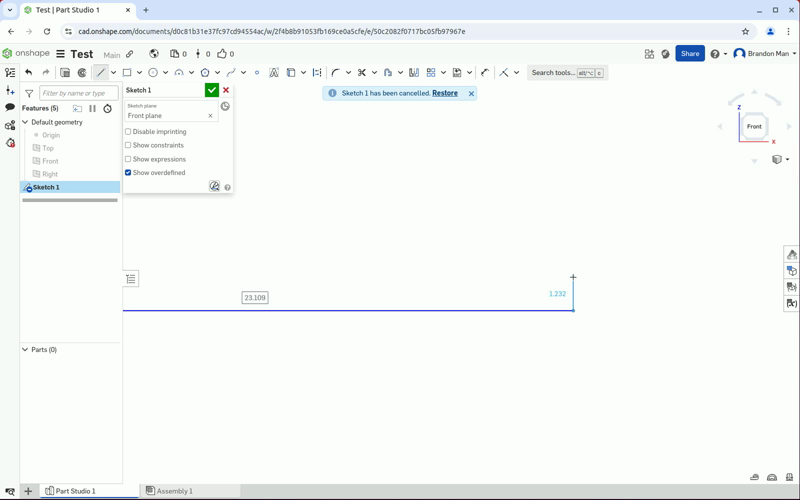
scroll(6)
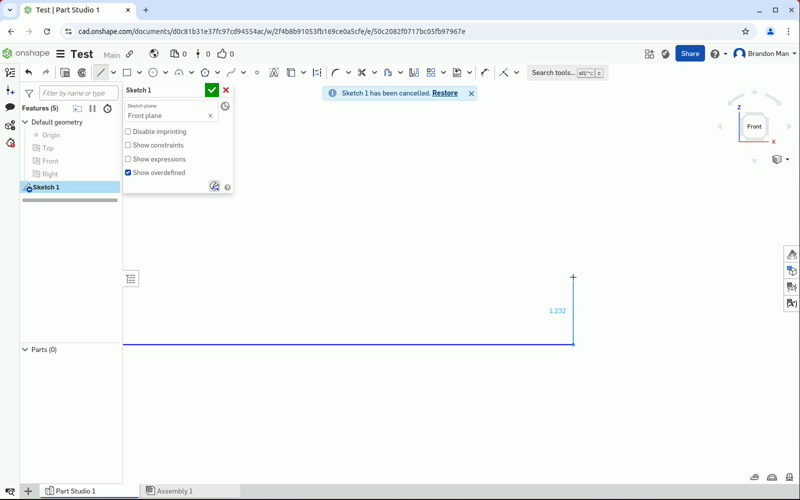
click(573, 276)
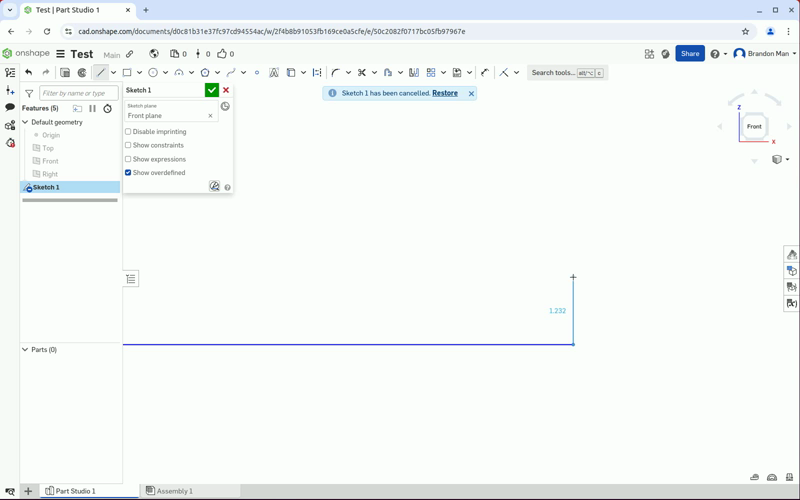
scroll(-6)
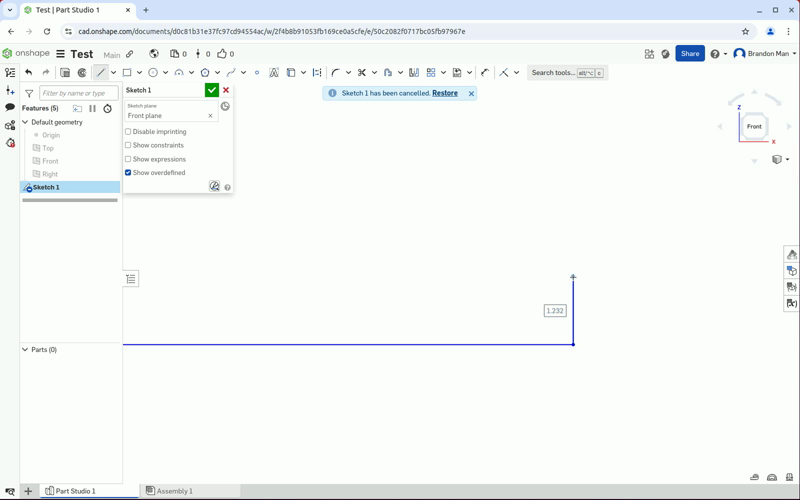
scroll(-6)
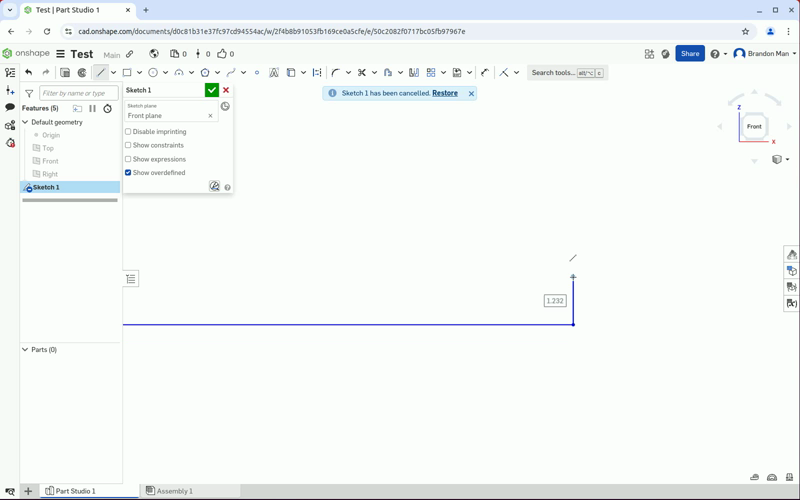
scroll(-6)
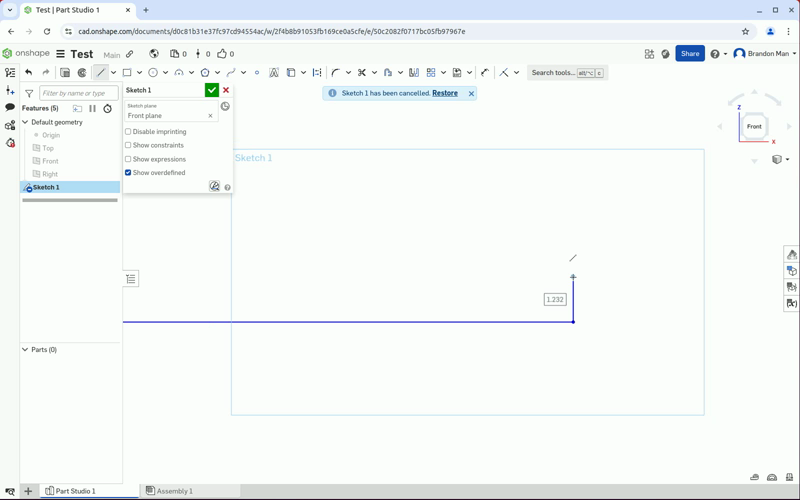
scroll(-6)
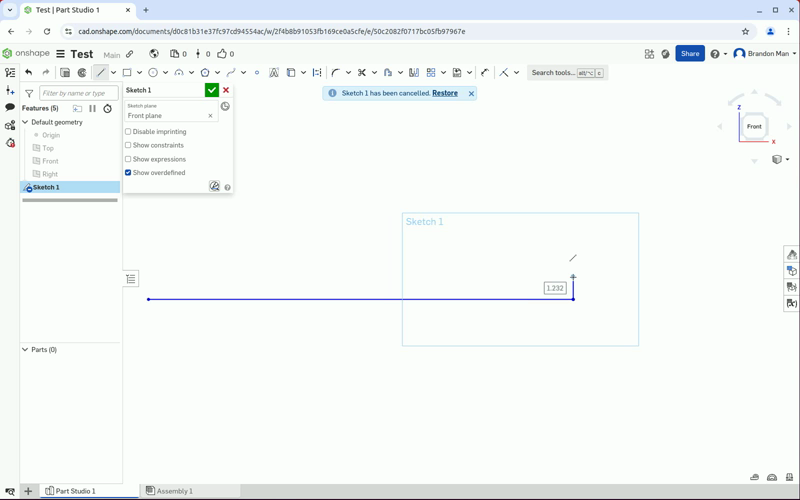
scroll(-6)
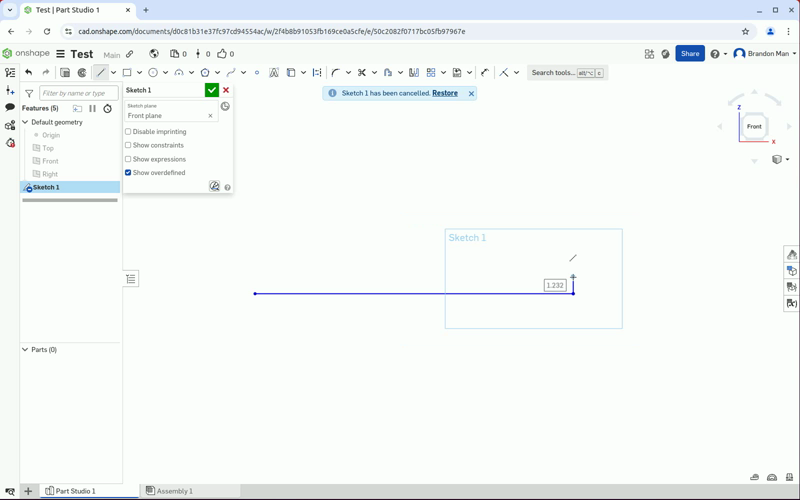
scroll(-6)
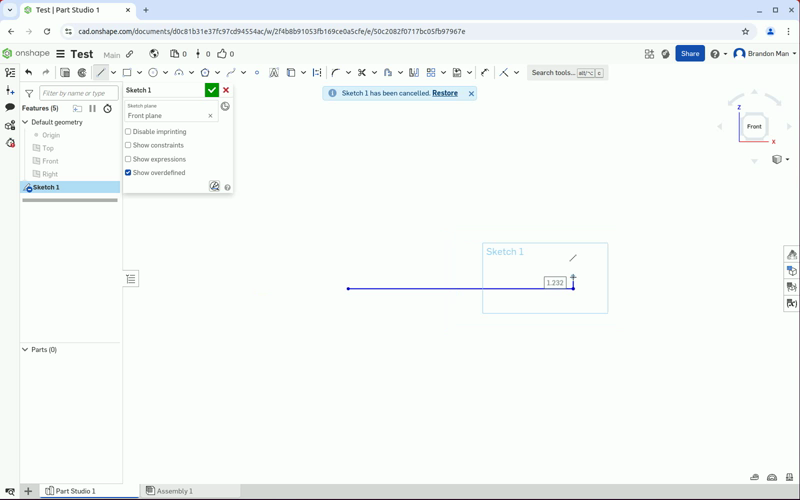
scroll(-6)
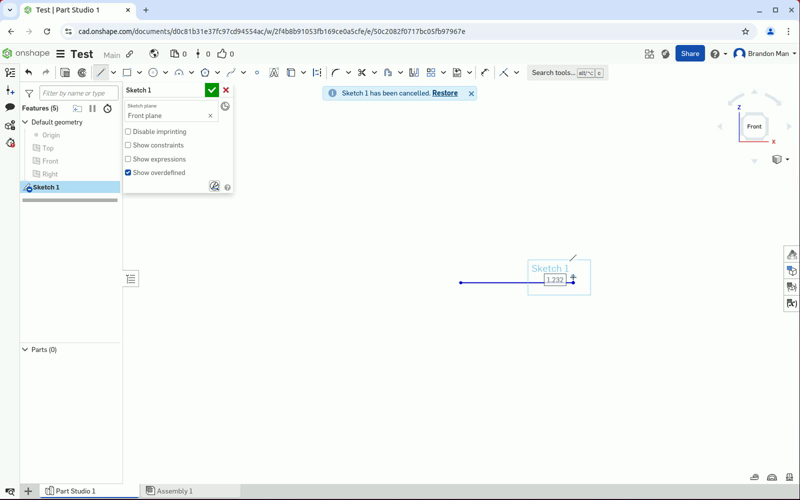
key_up(shift)
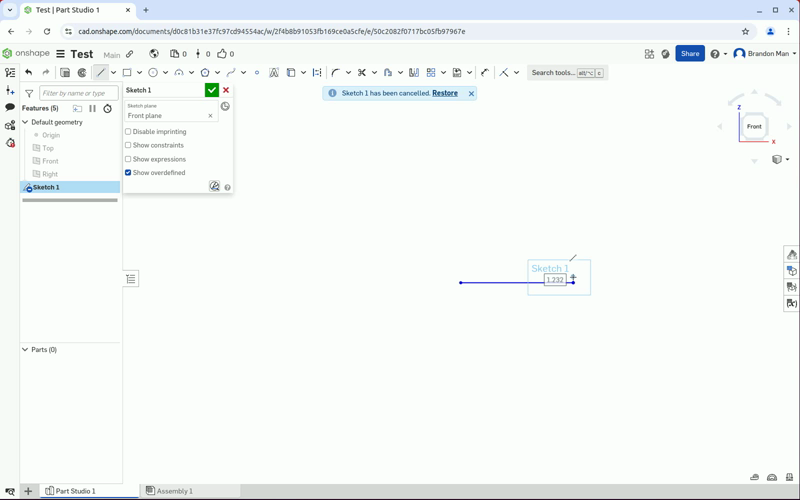
key_down(shift)
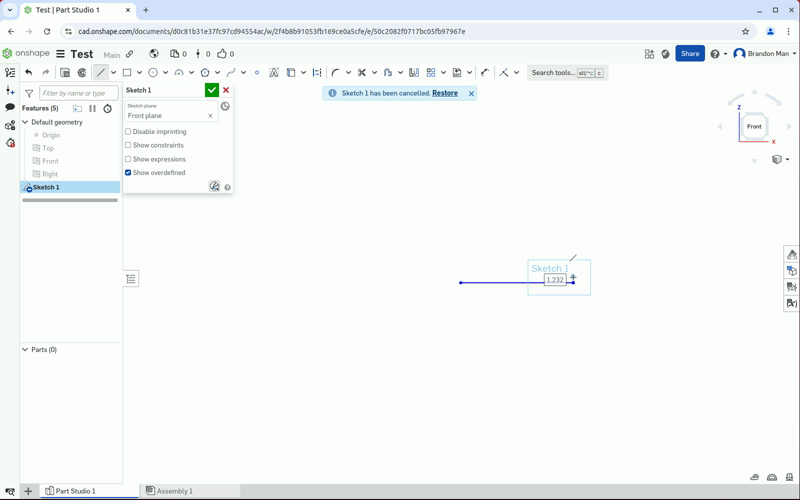
mouse_move(460, 256)
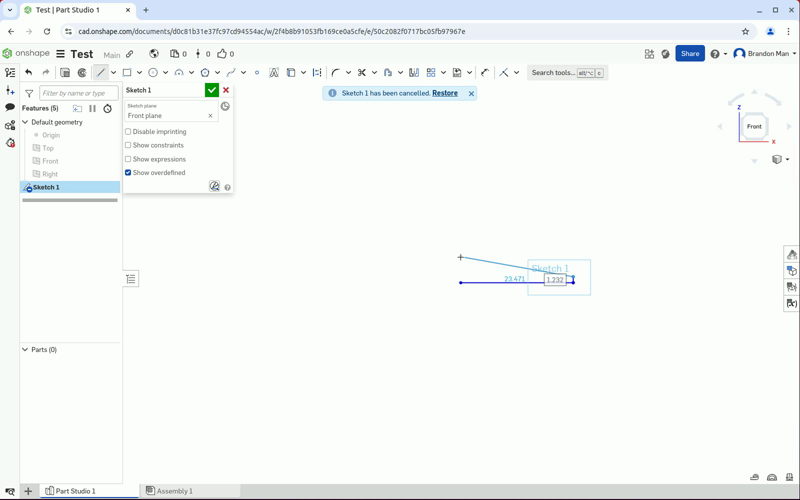
click(460, 256)
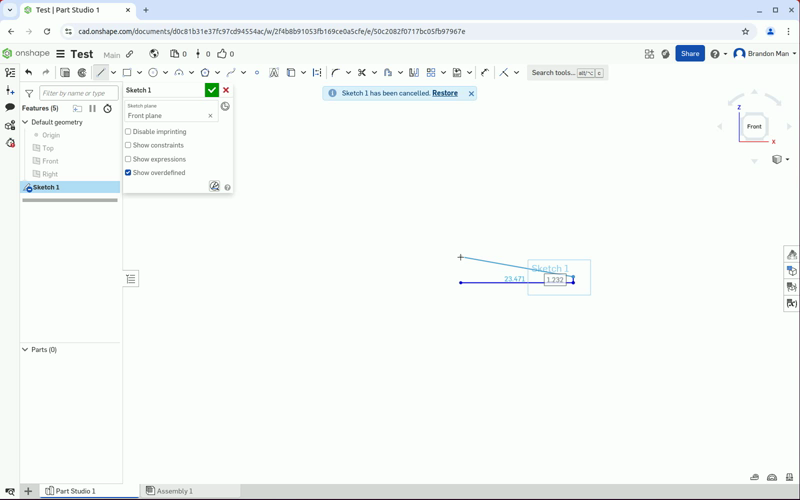
key_up(shift)
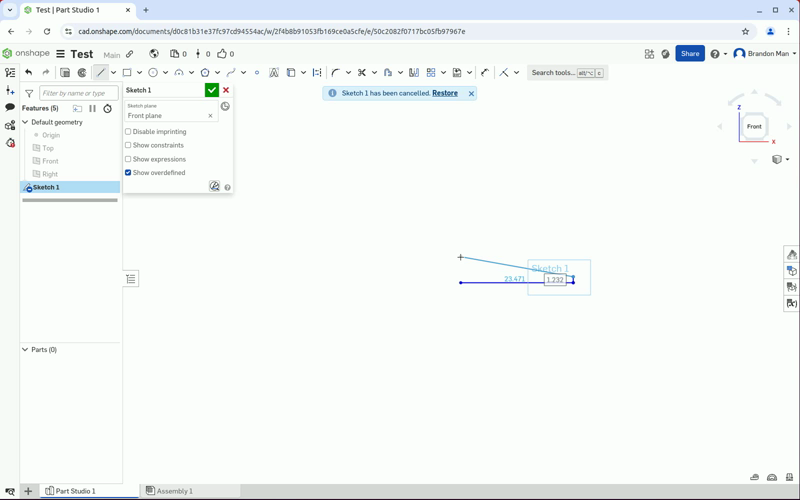
mouse_move(490, 256)
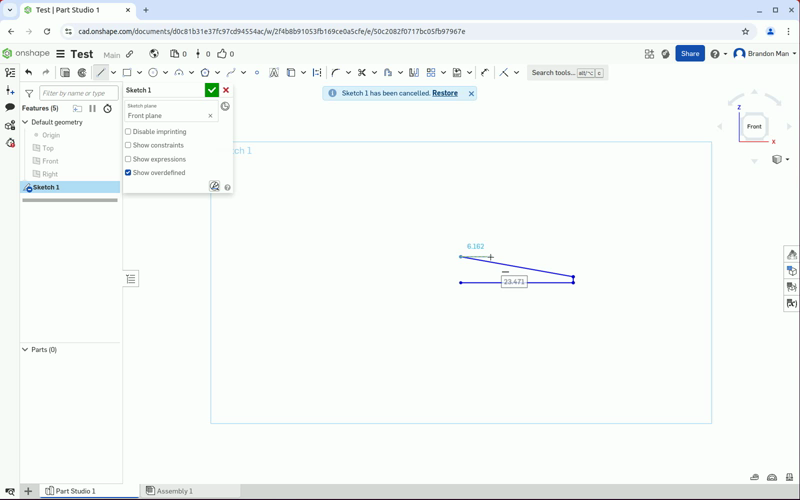
key_down(shift)
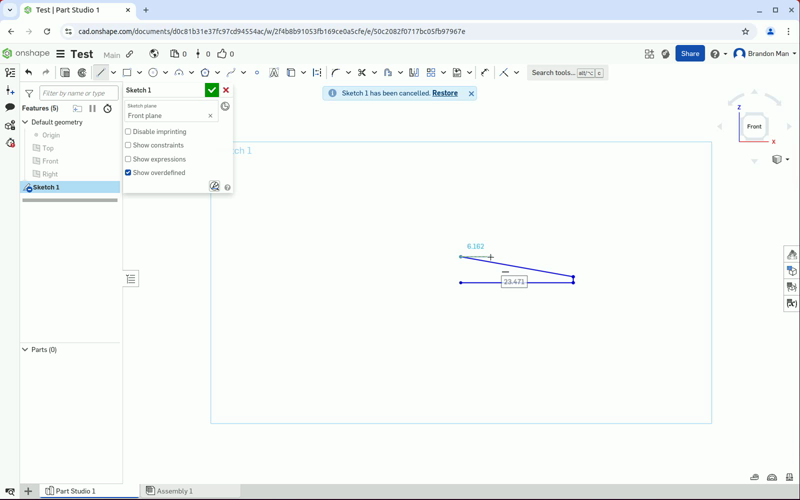
mouse_move(460, 282)
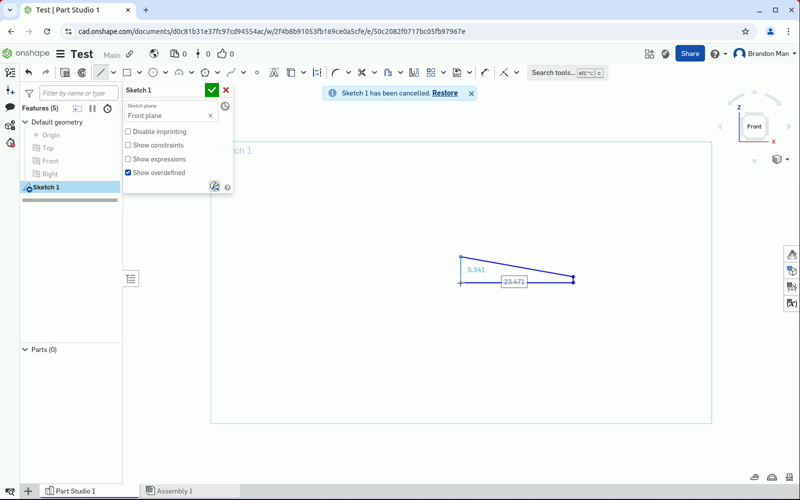
key_up(shift)
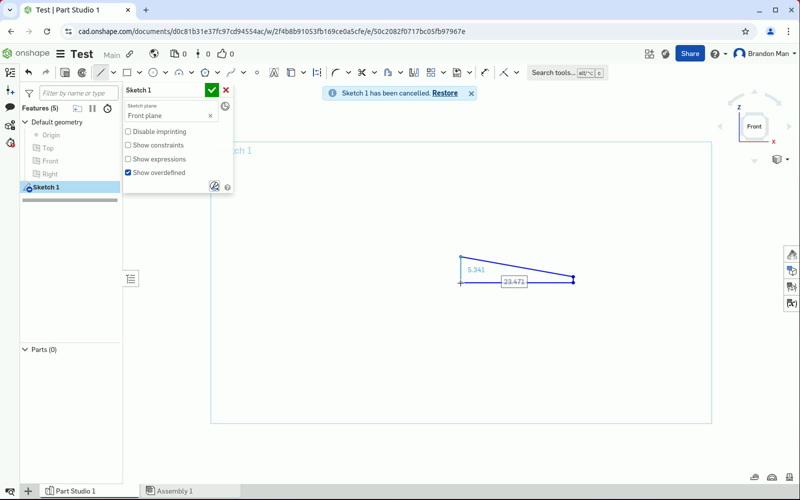
click(460, 282)
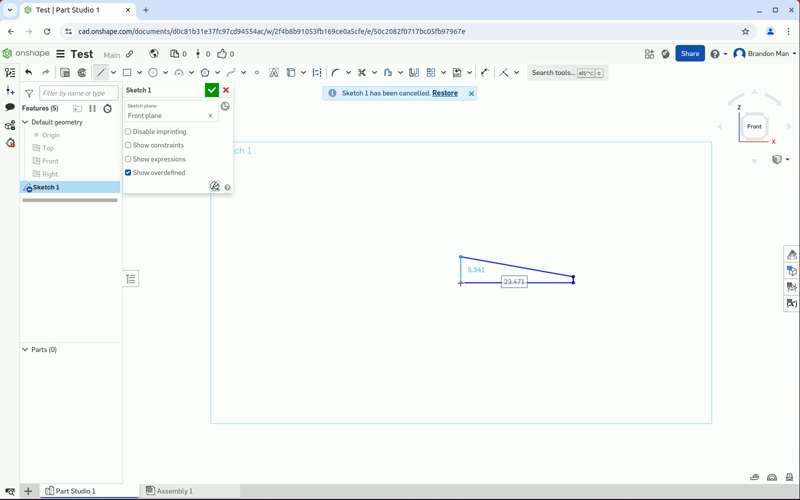
key(esc)
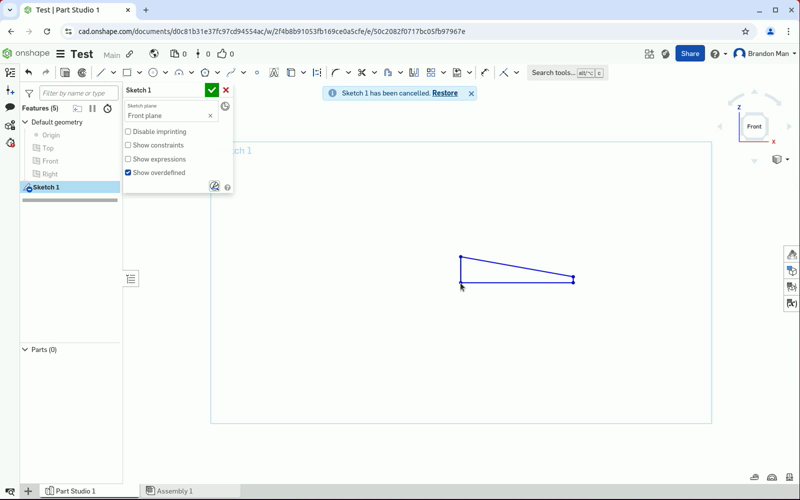
mouse_move(521, 269)
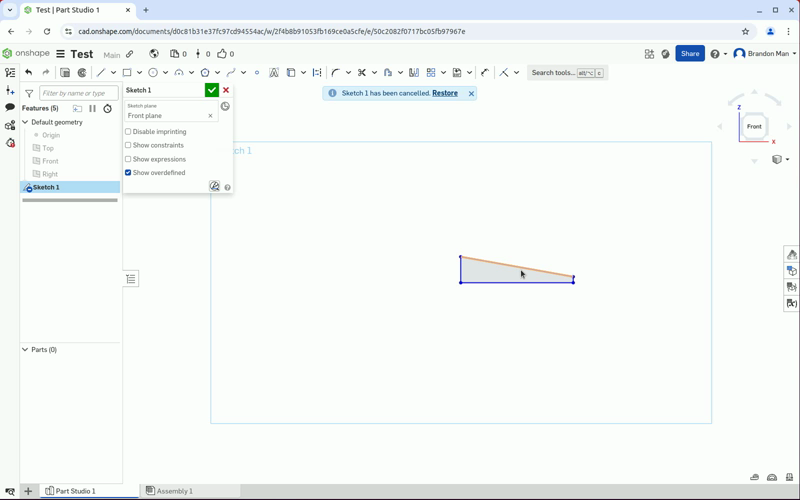
click(521, 269)
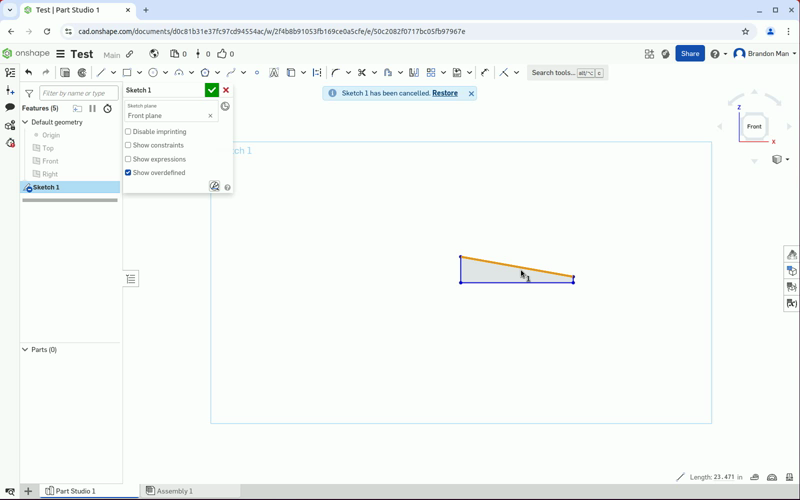
mouse_move(73, 352)
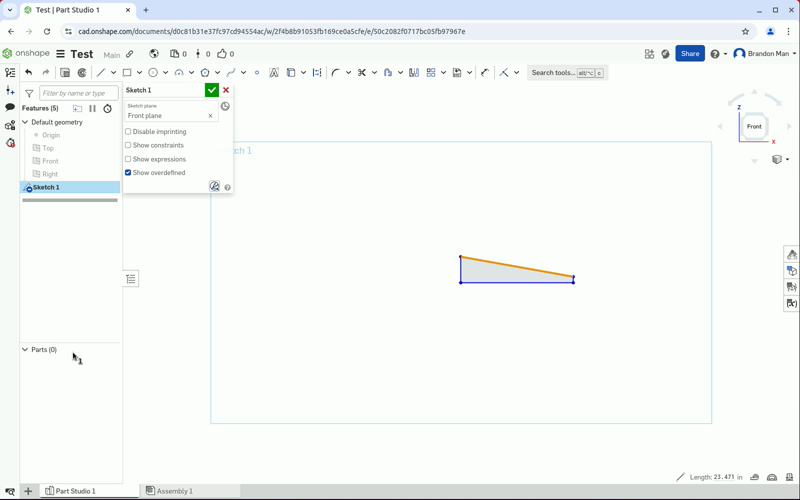
key(shift+y)
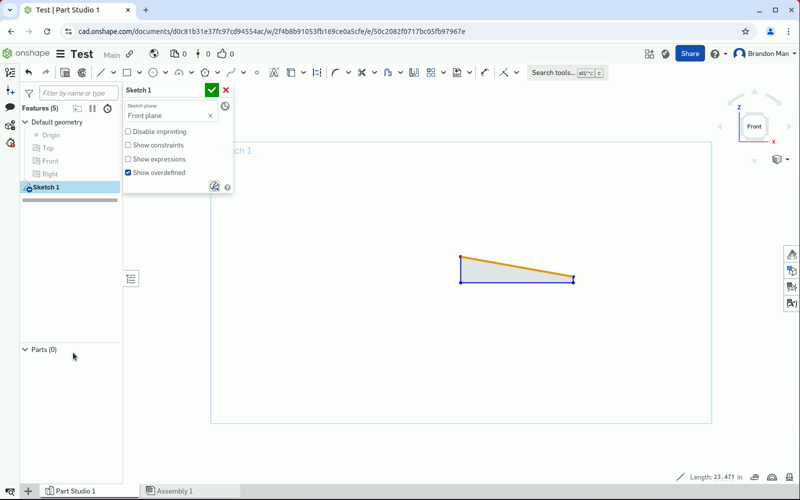
key(shift+e)
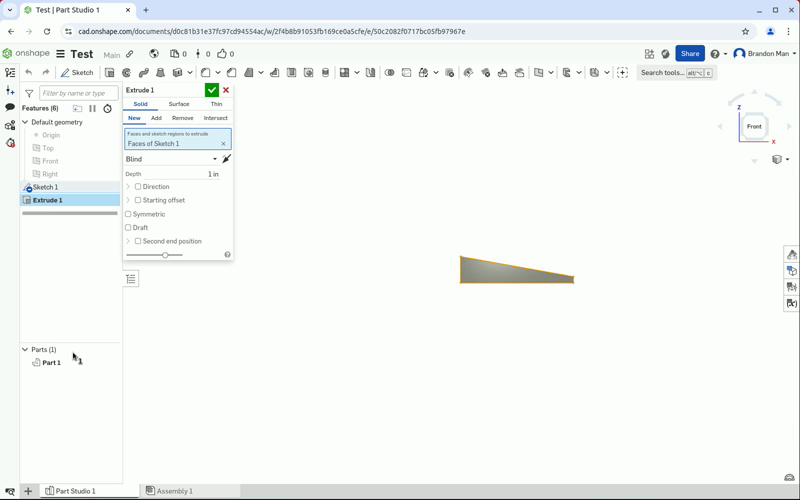
mouse_move(143, 106)
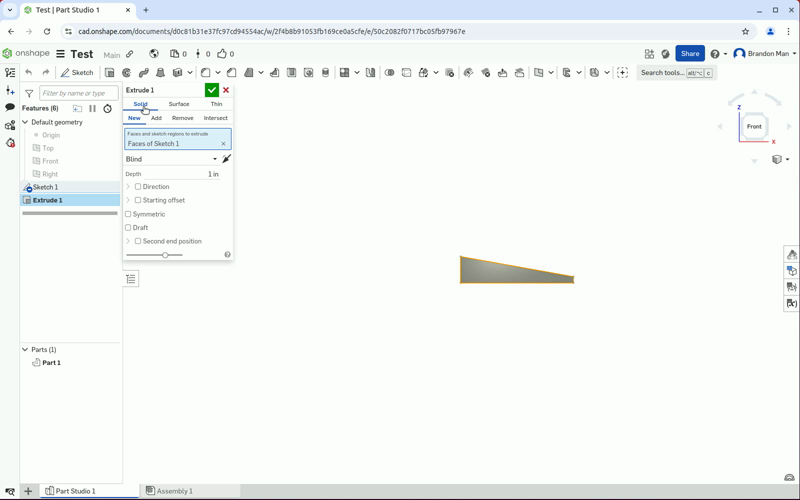
click(143, 106)
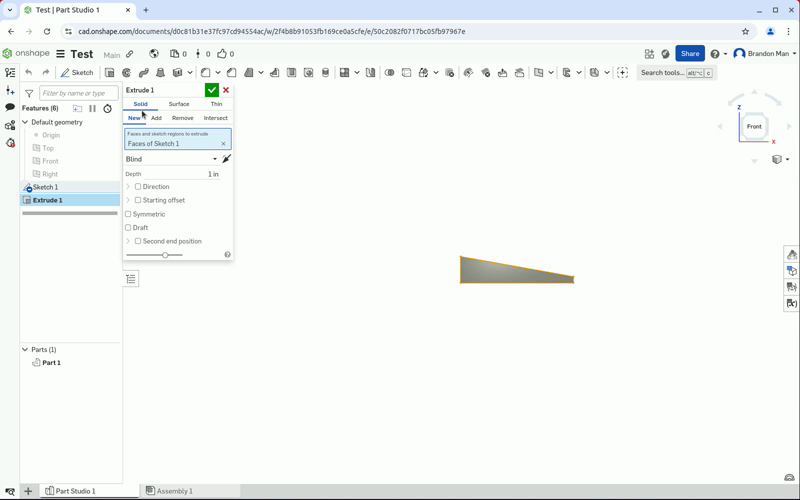
mouse_move(137, 120)
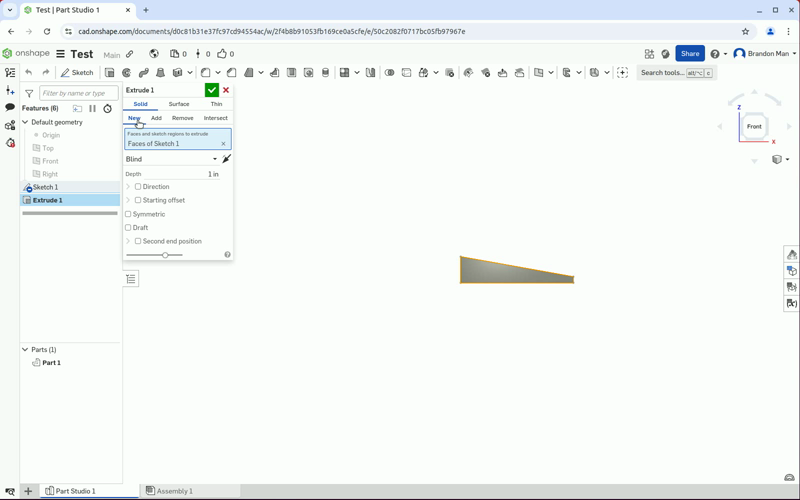
click(137, 120)
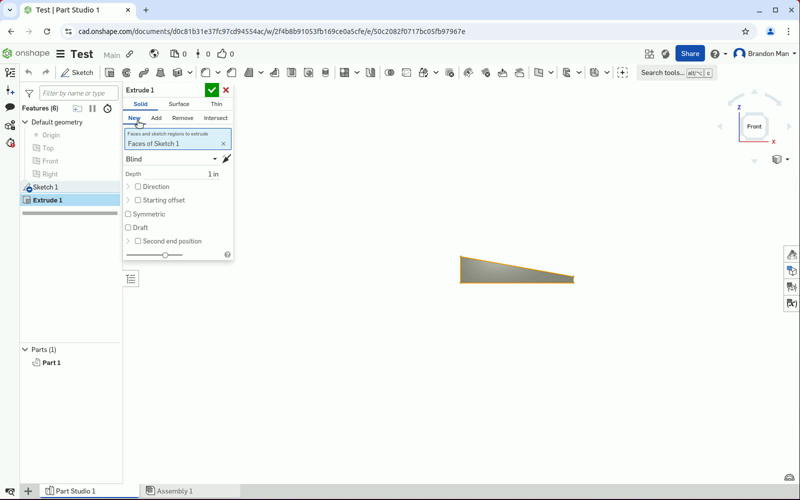
key(tab, 4)
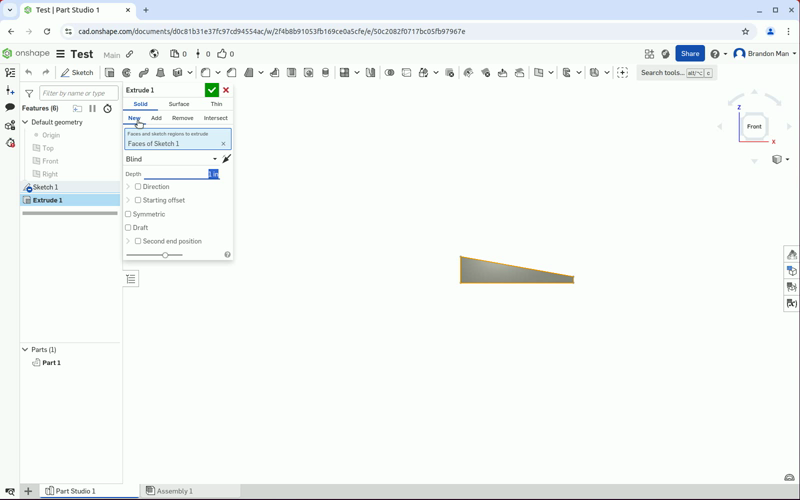
text(3.129)
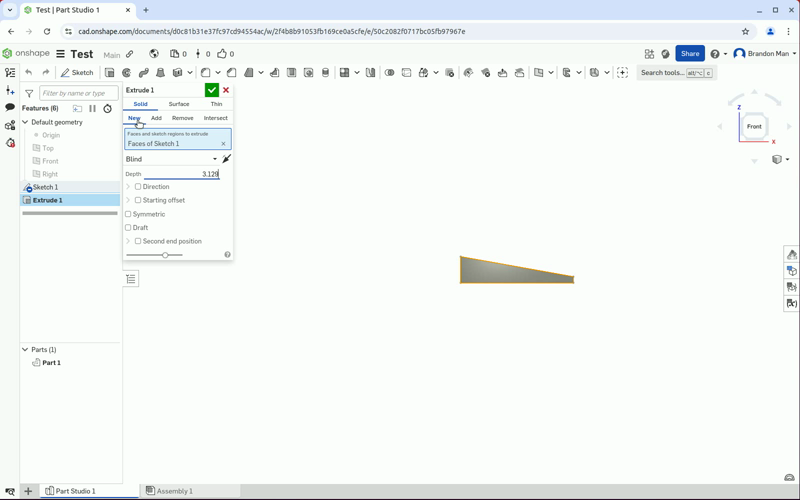
key(enter)
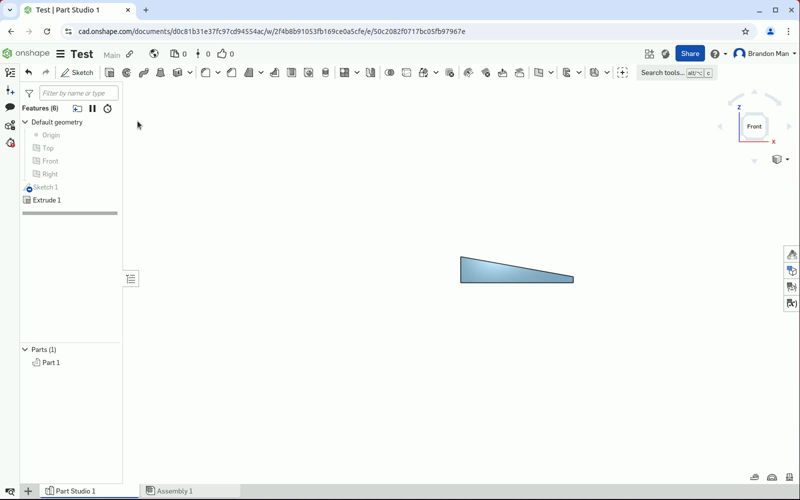
key(shift+h)
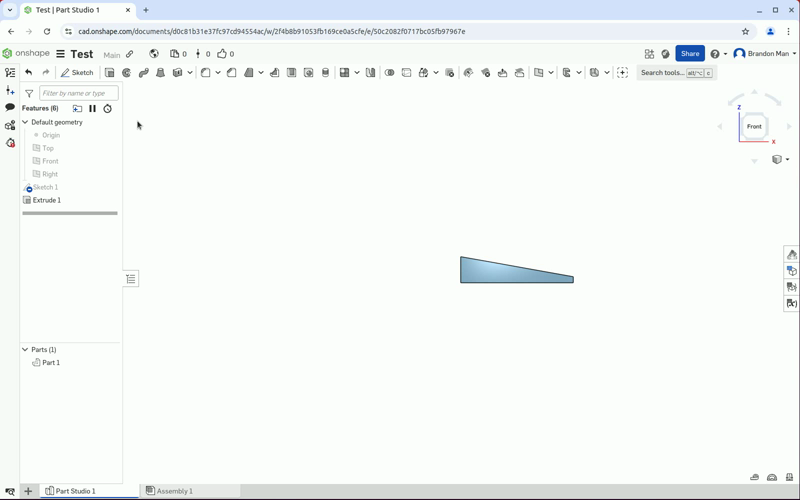
key(shift+h)
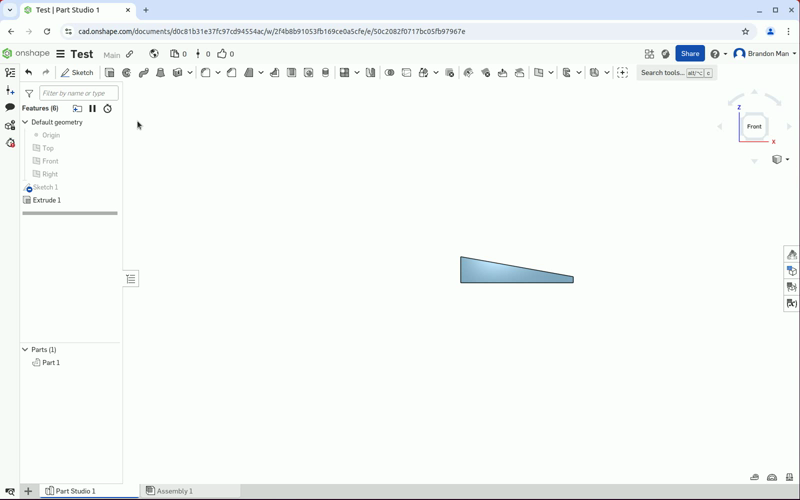
mouse_move(73, 189)
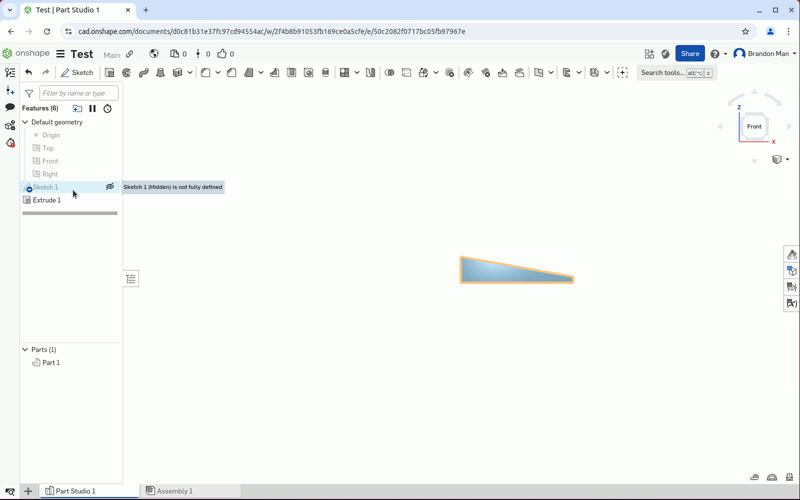
click(73, 189)
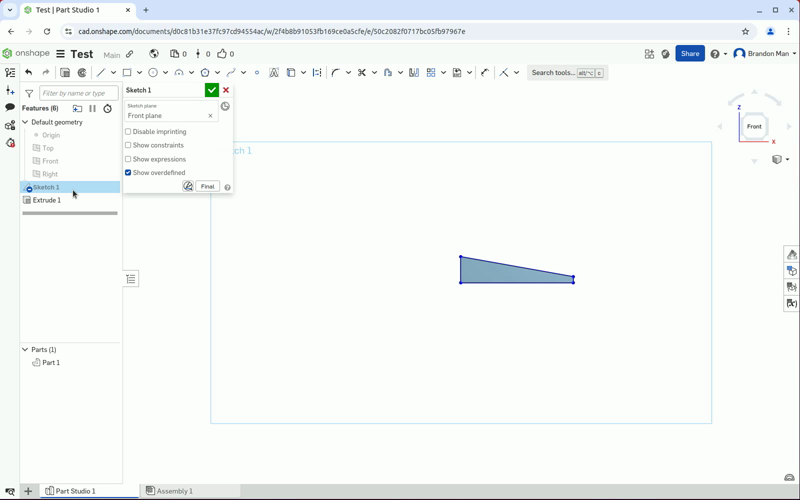
mouse_move(229, 92)
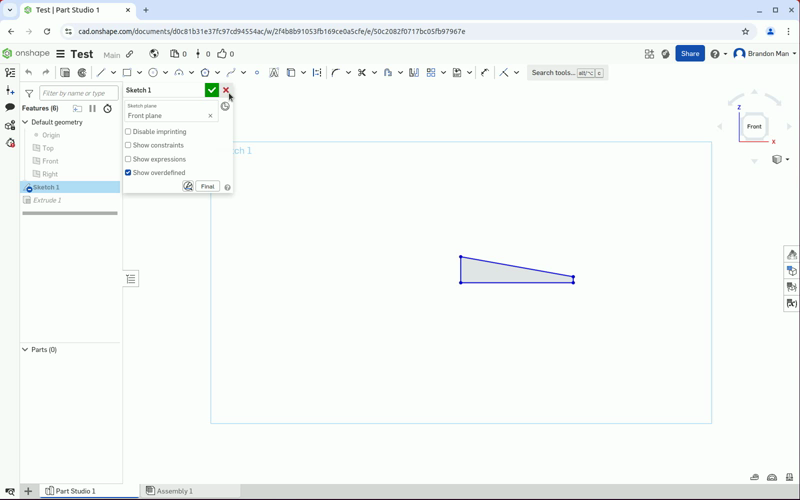
click(229, 92)
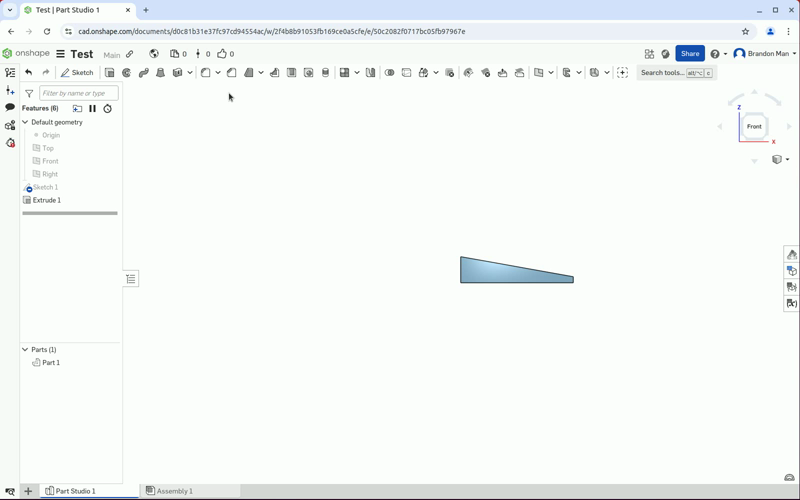
mouse_move(73, 352)
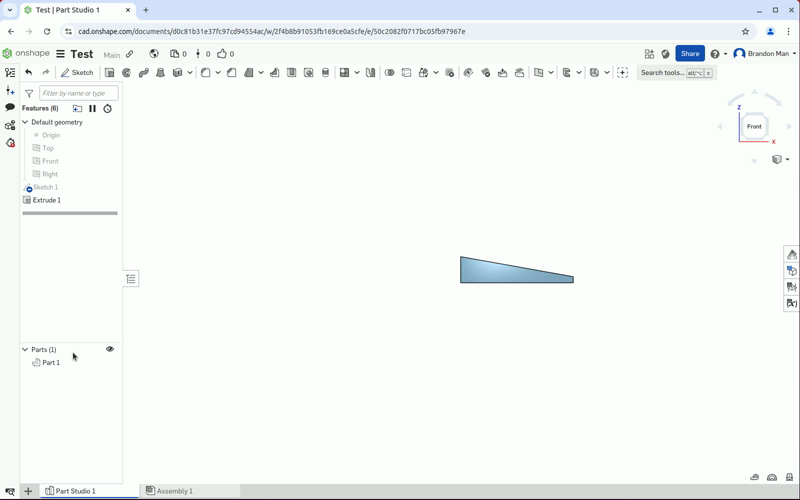
key(y)
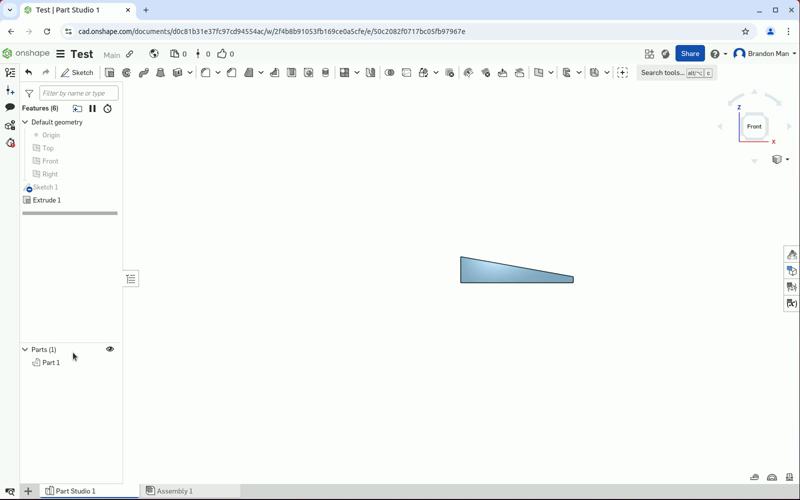
key(shift+p)
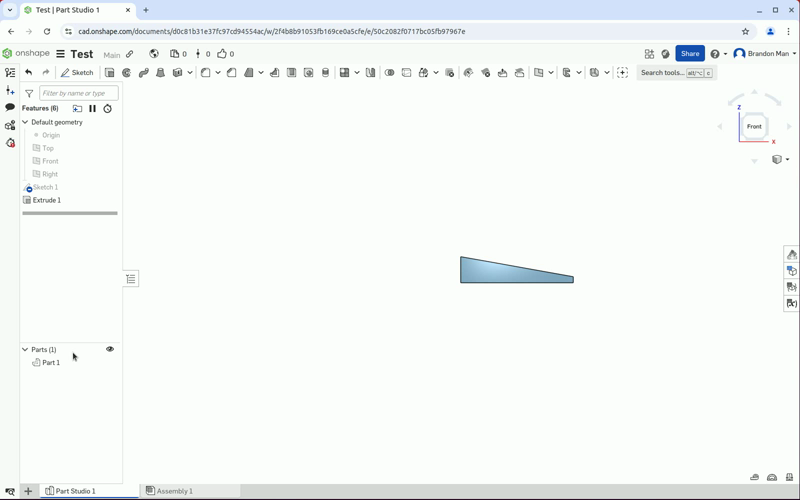
key(space)
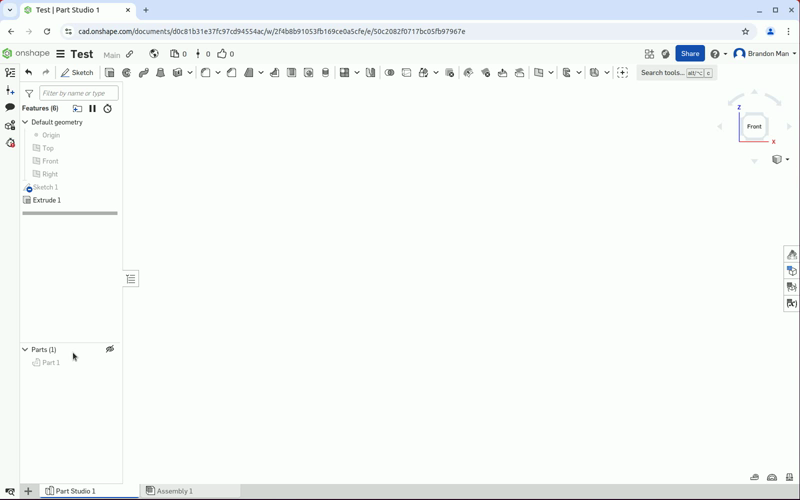
key_down(shift)
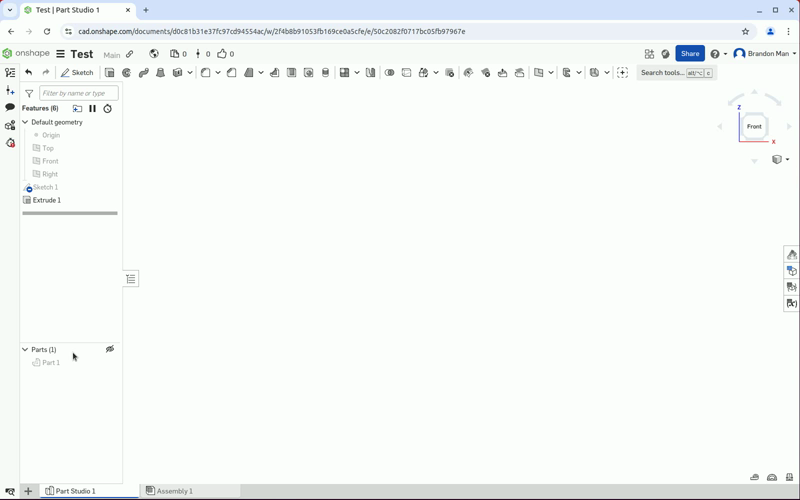
key(left)
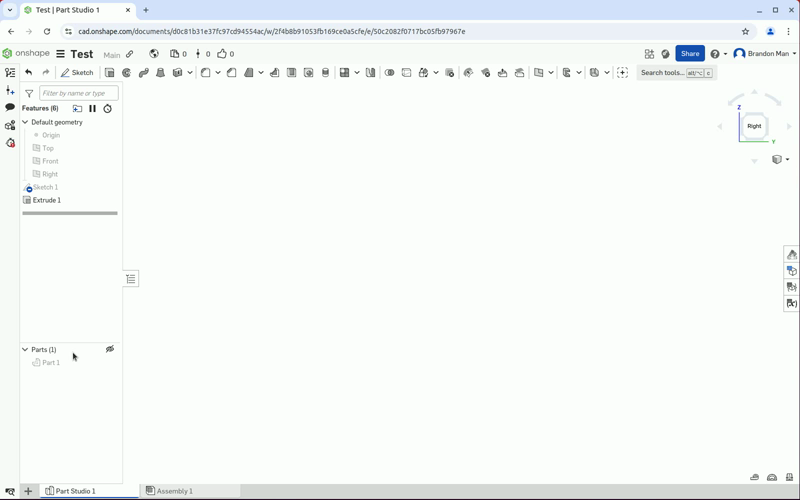
key_up(shift)
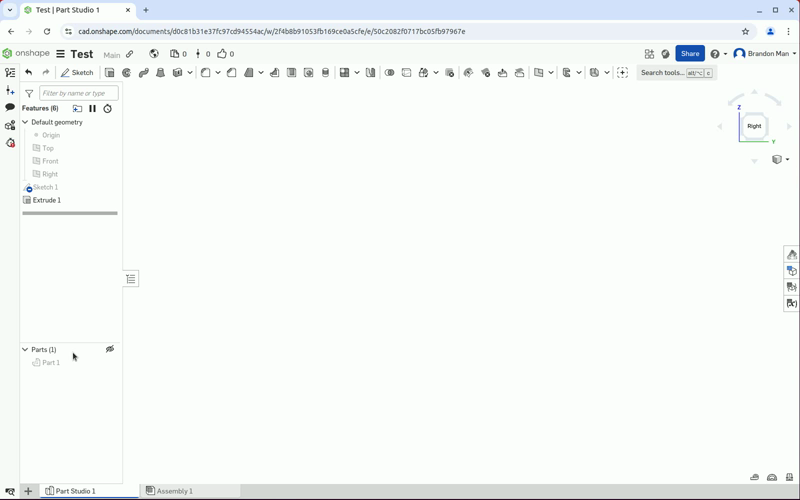
mouse_move(73, 352)
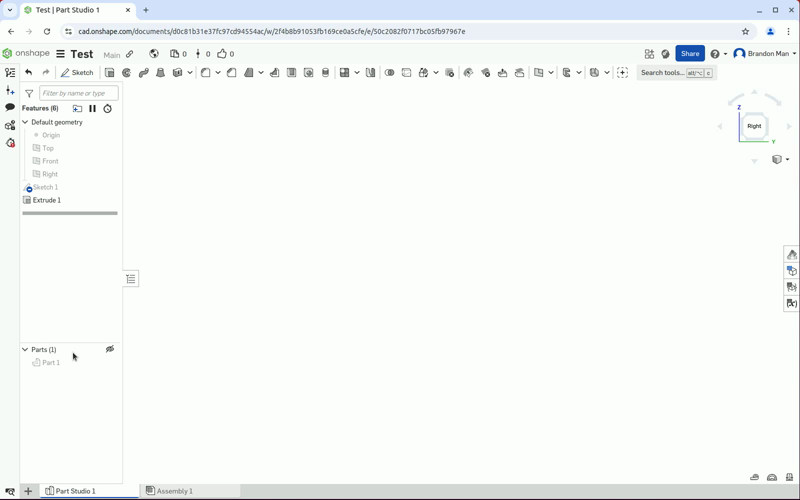
key(shift+y)
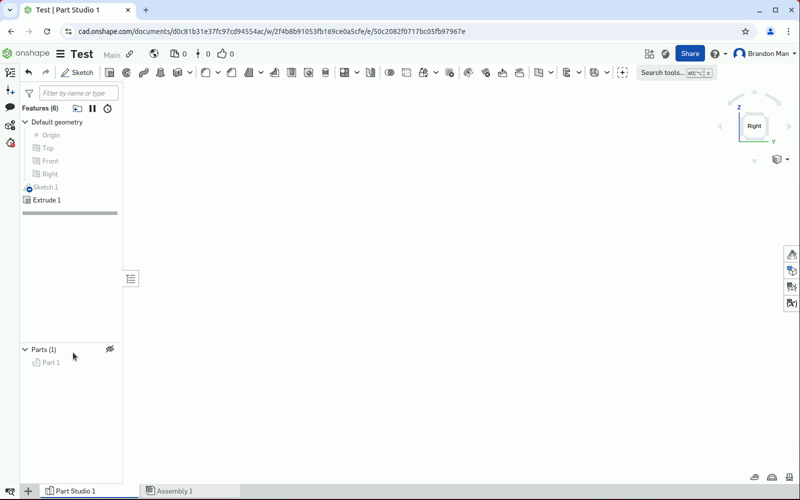
key(shift+s)
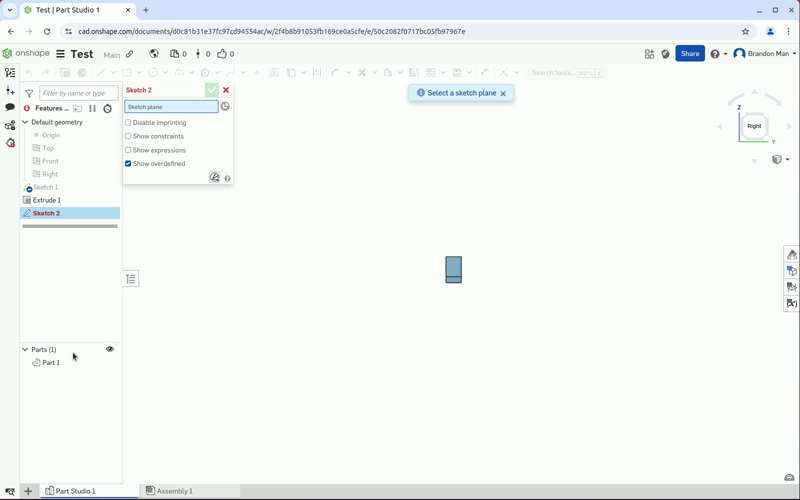
mouse_move(73, 176)
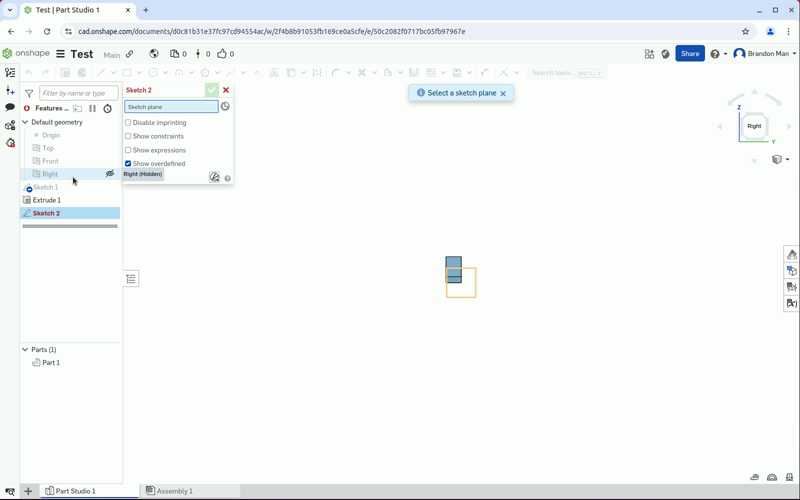
click(73, 176)
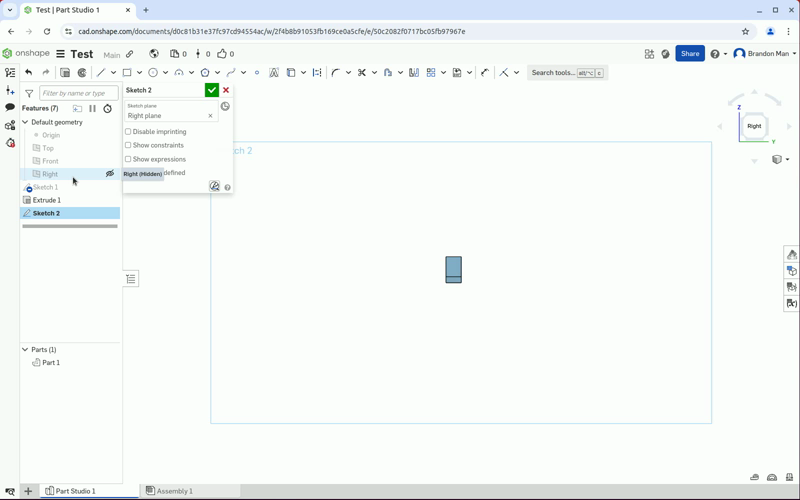
mouse_move(73, 352)
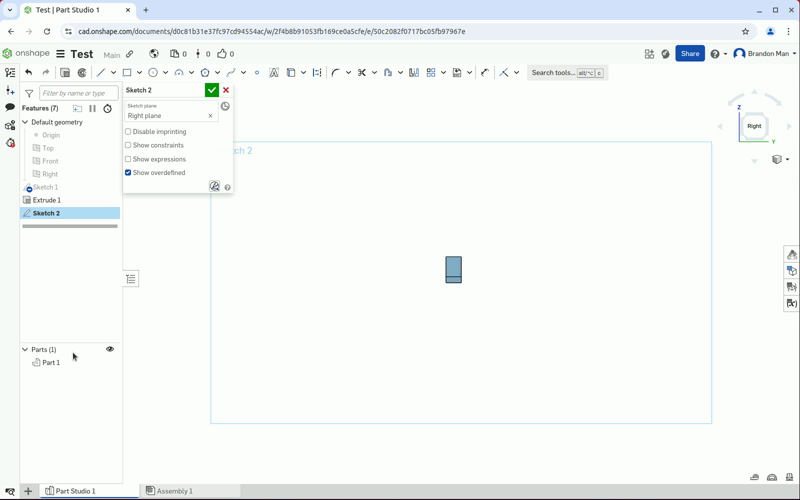
key(y)
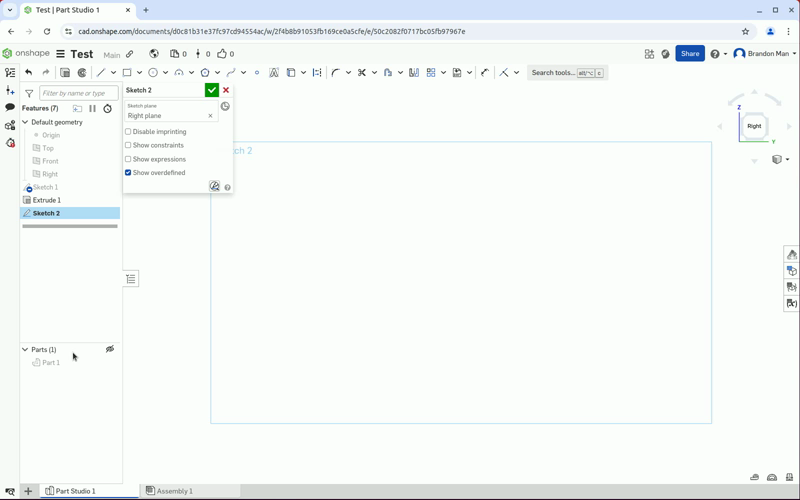
key(c)
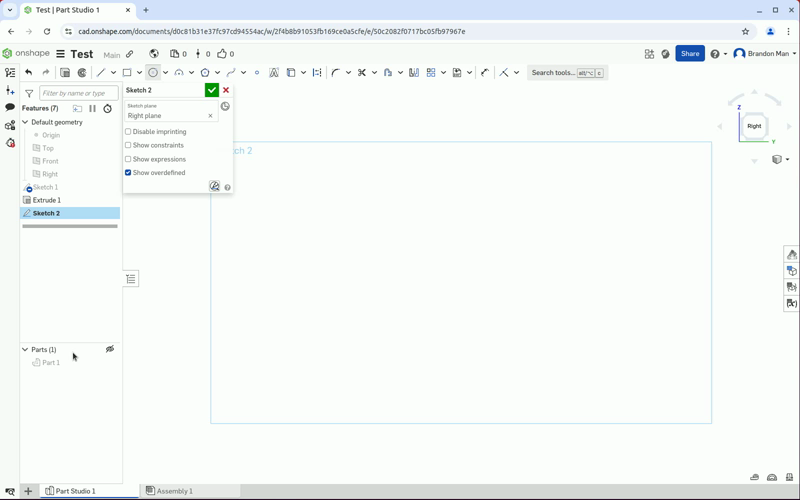
key_down(shift)
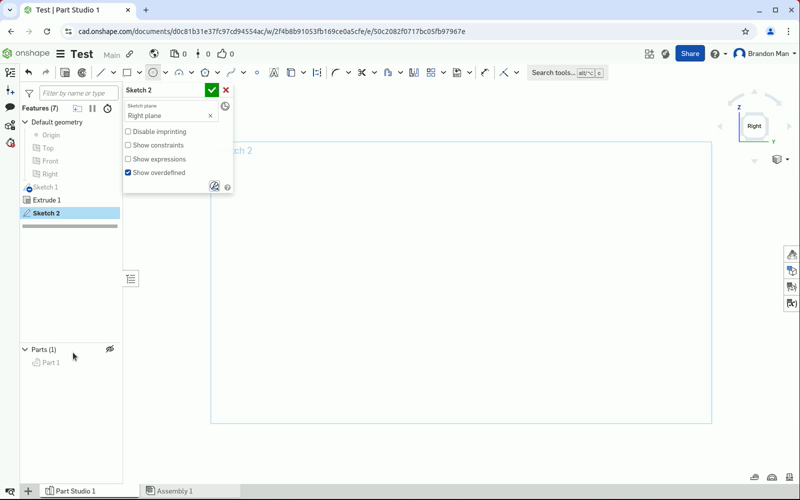
mouse_move(453, 270)
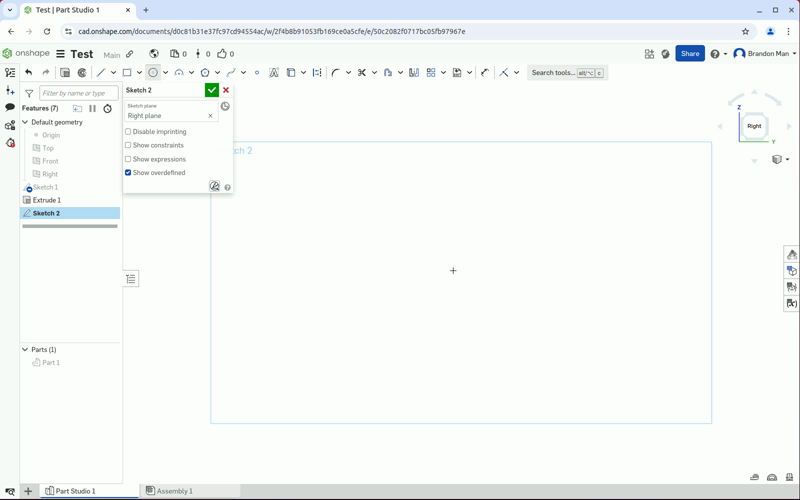
click(453, 270)
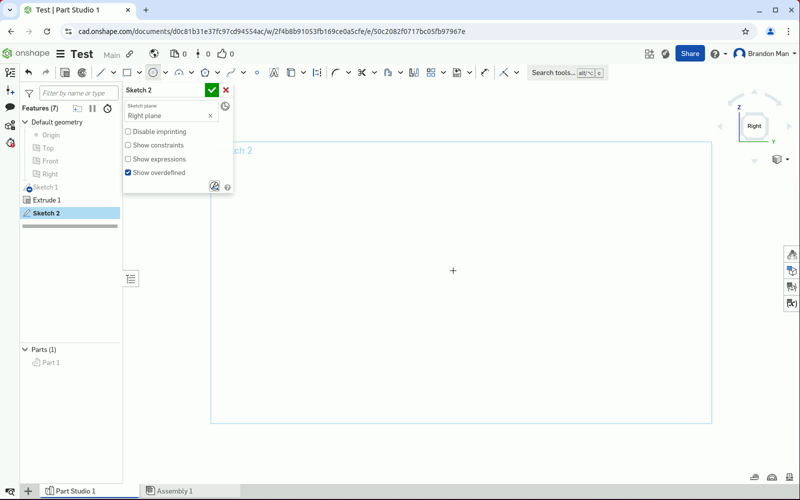
key_up(shift)
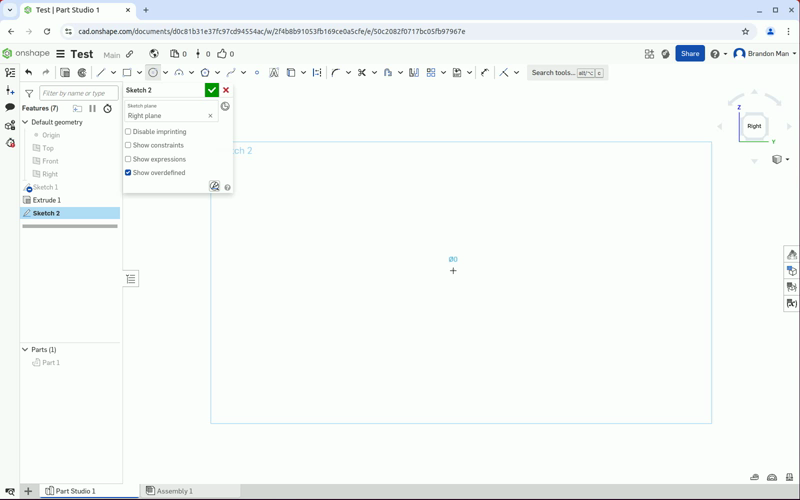
mouse_move(457, 270)
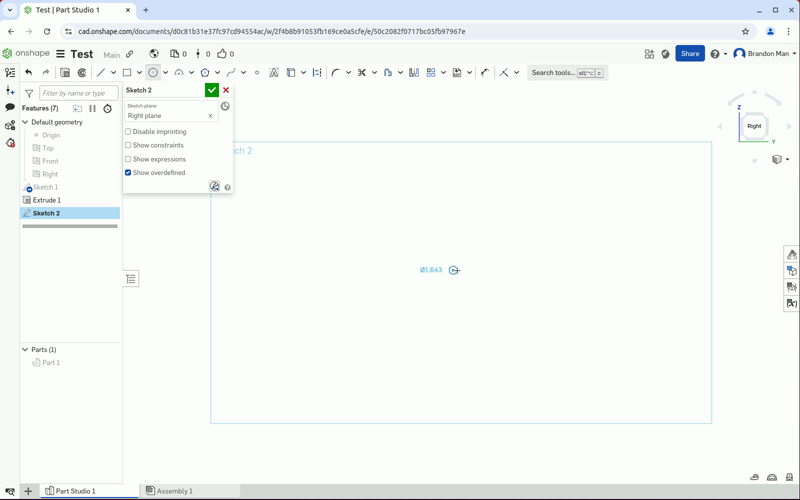
click(457, 270)
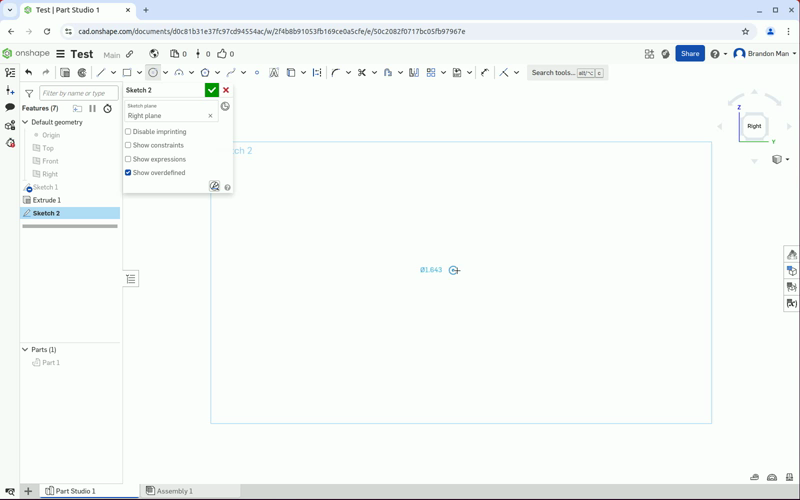
key(esc)
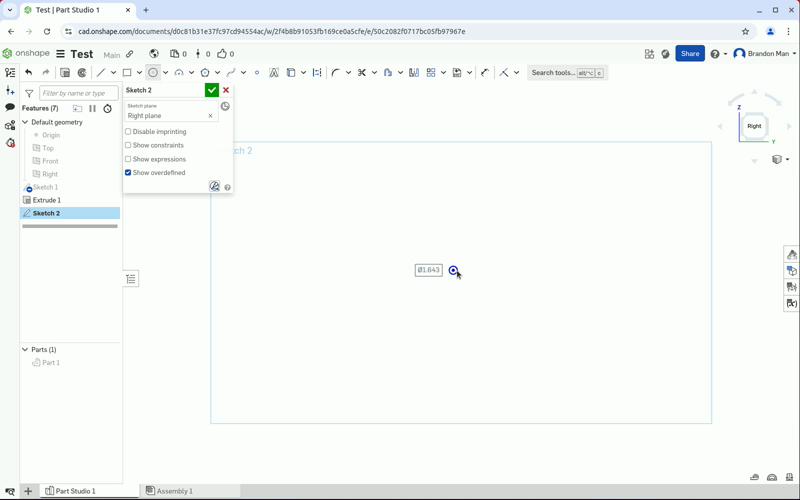
mouse_move(455, 266)
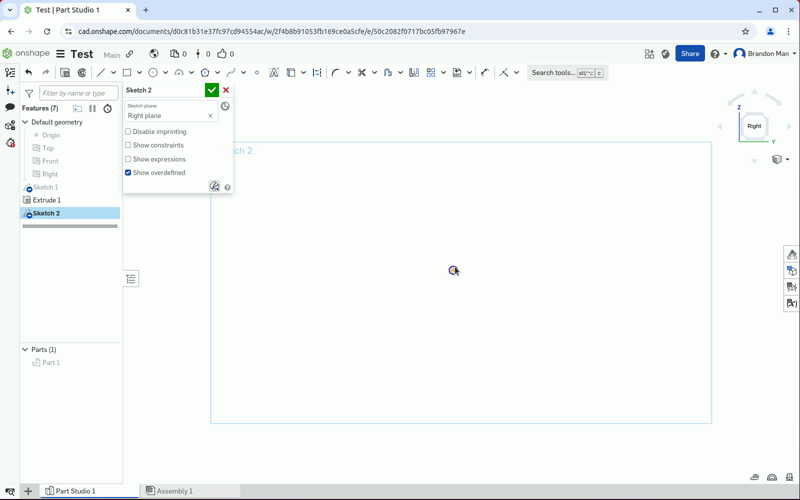
scroll(6)
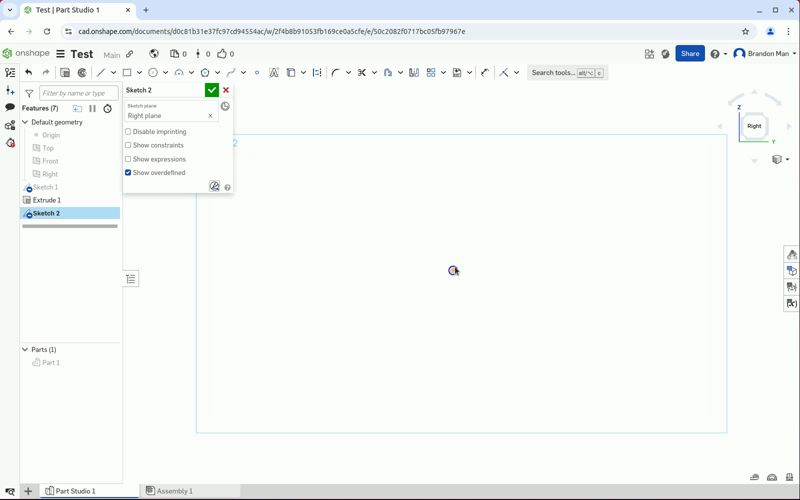
scroll(6)
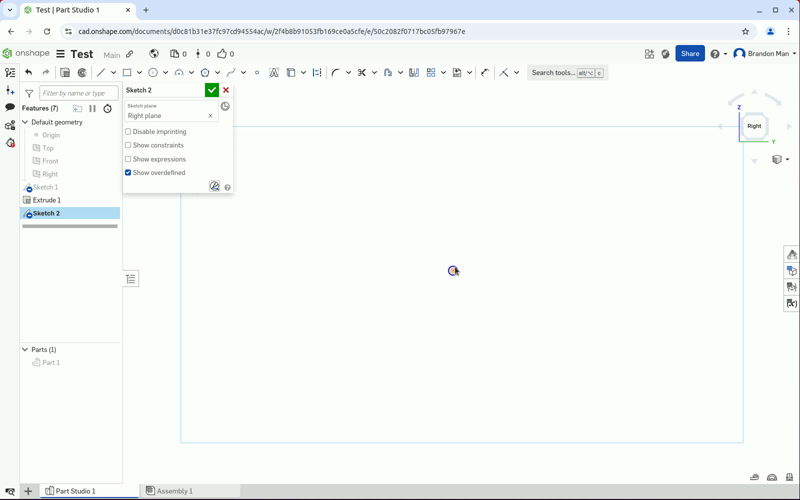
scroll(6)
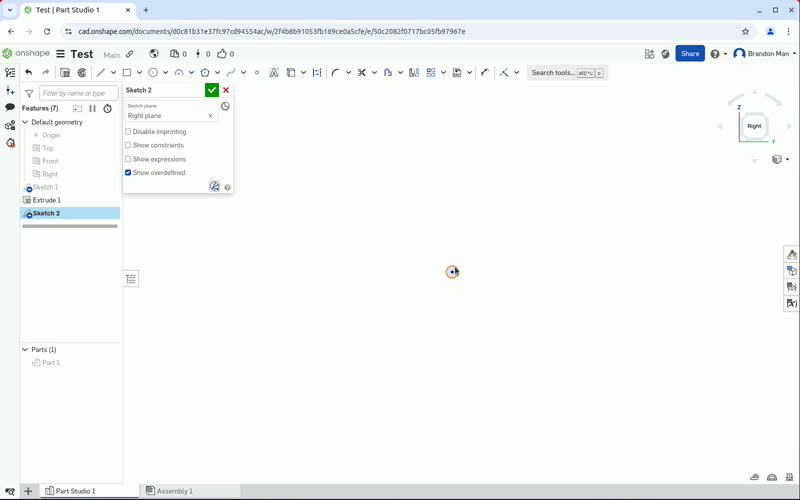
scroll(6)
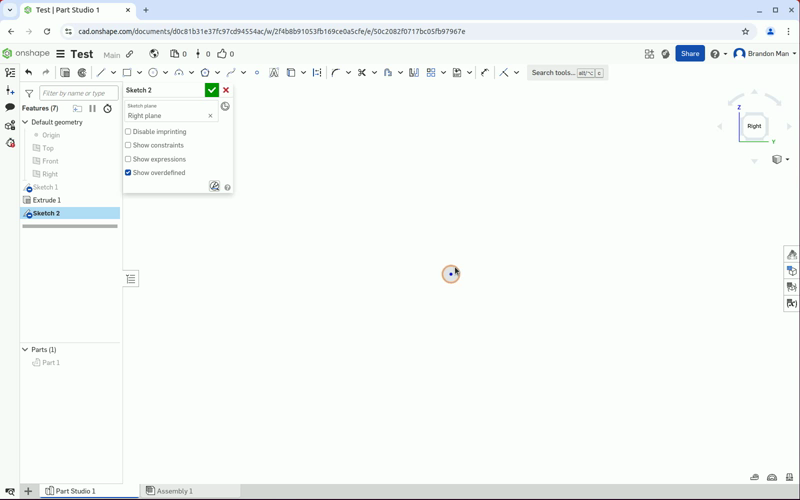
scroll(6)
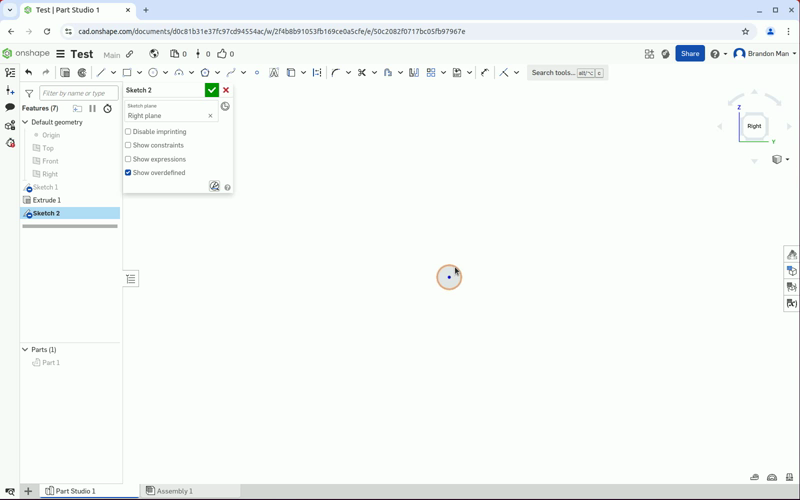
scroll(6)
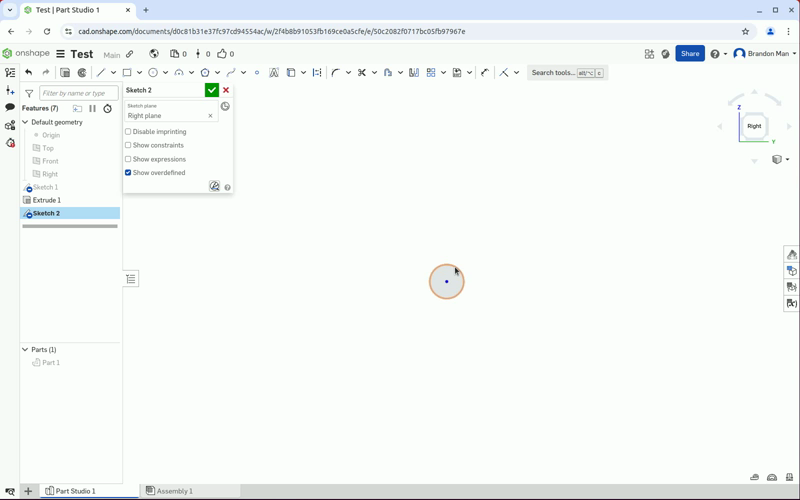
scroll(6)
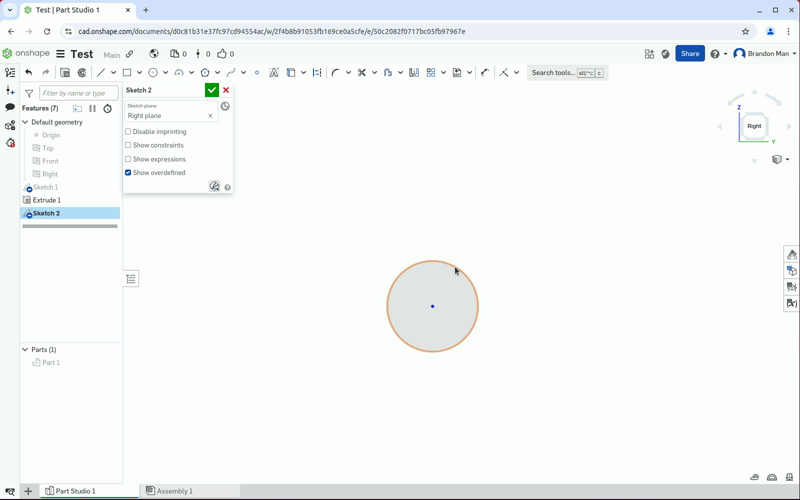
click(455, 266)
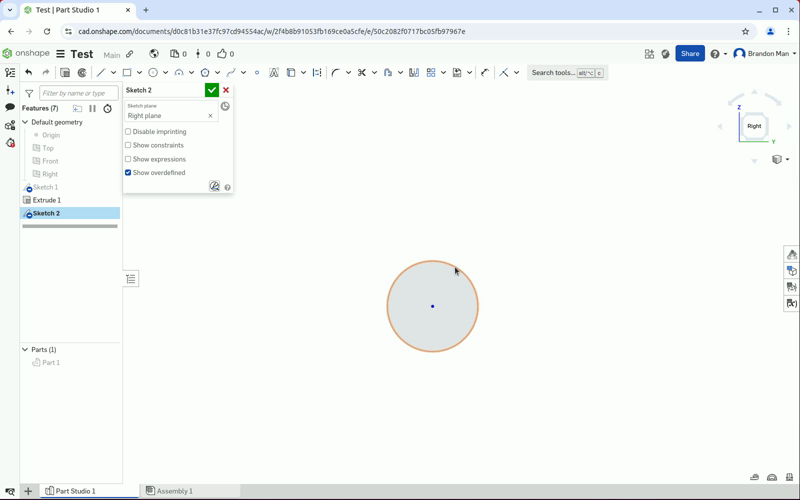
scroll(-6)
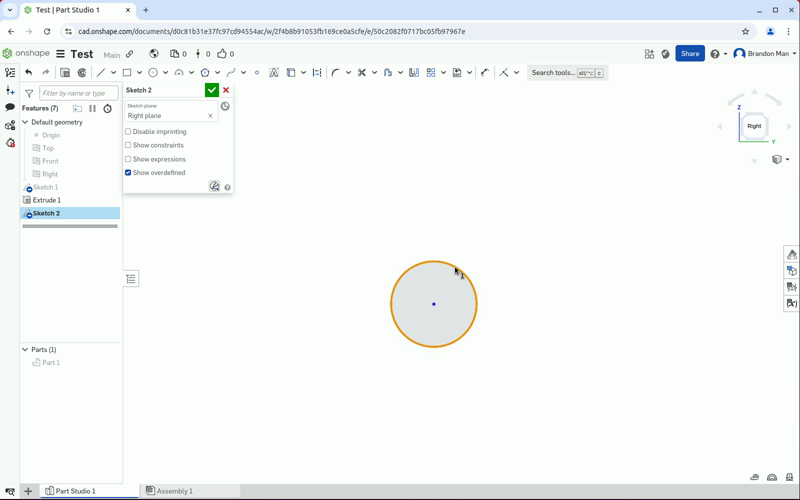
scroll(-6)
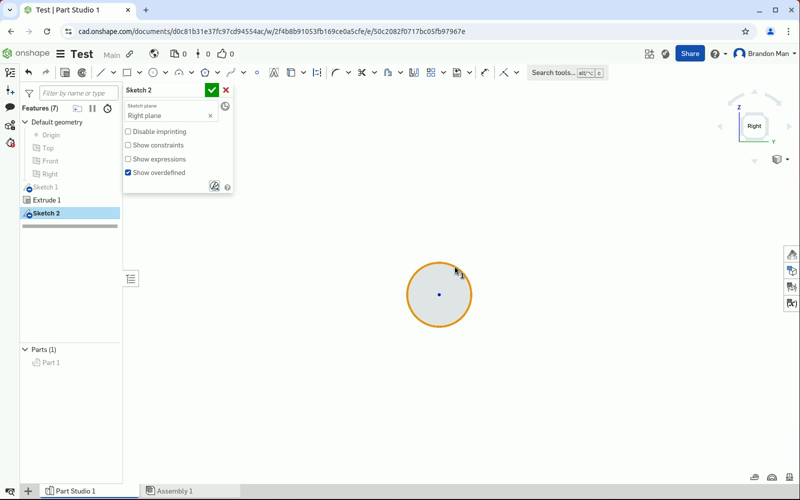
scroll(-6)
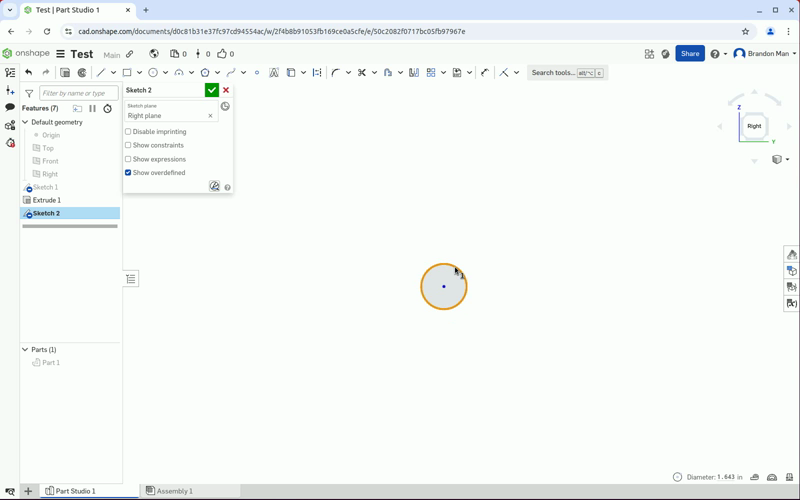
scroll(-6)
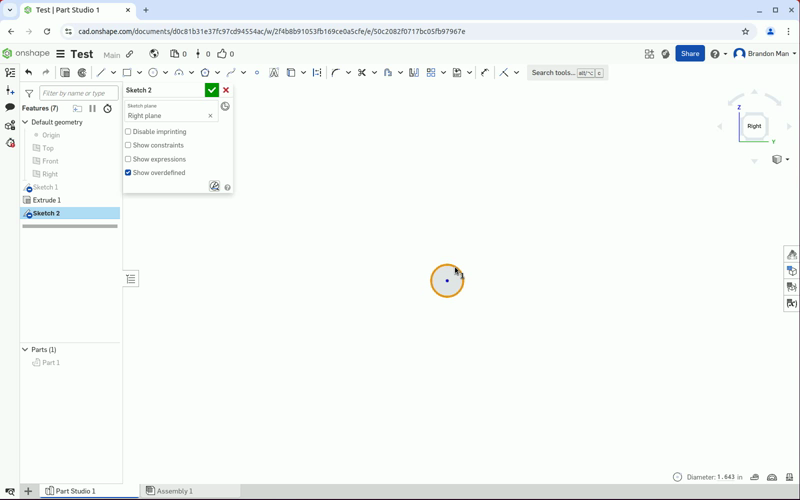
scroll(-6)
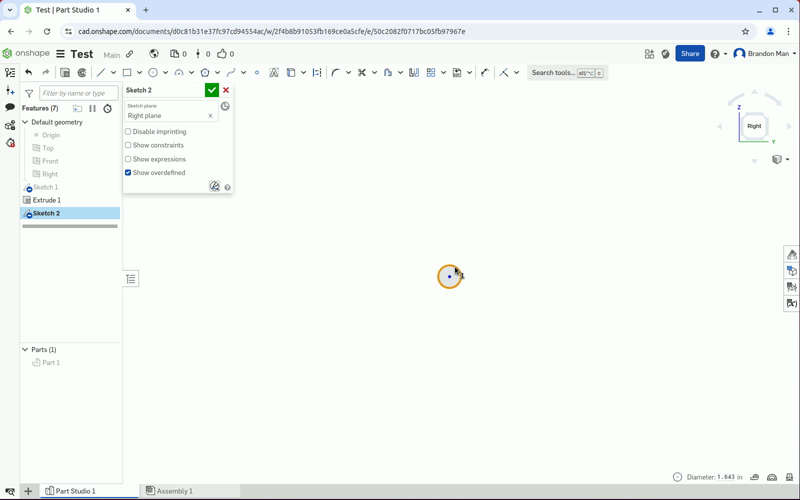
scroll(-6)
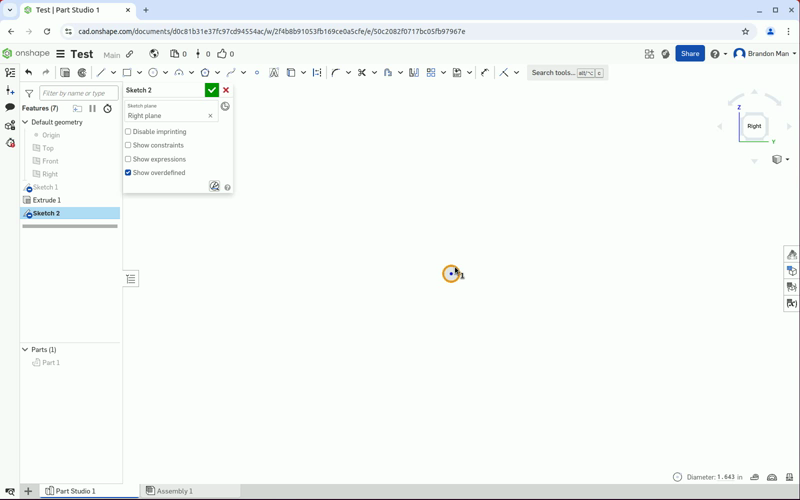
scroll(-6)
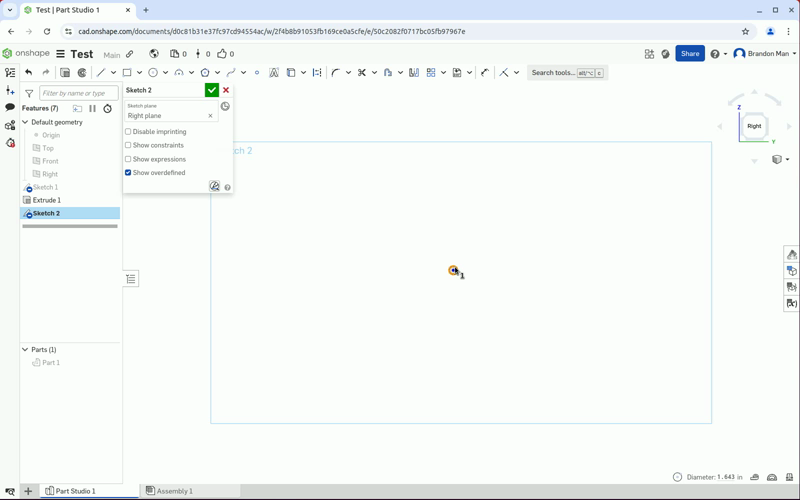
mouse_move(73, 352)
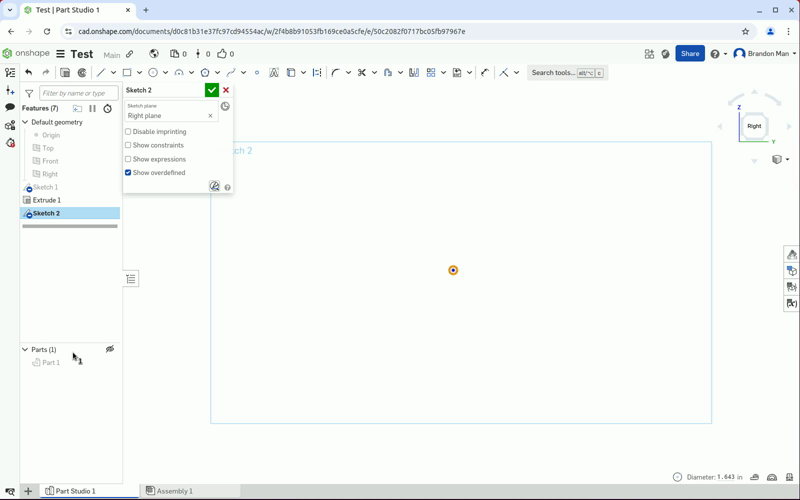
key(shift+y)
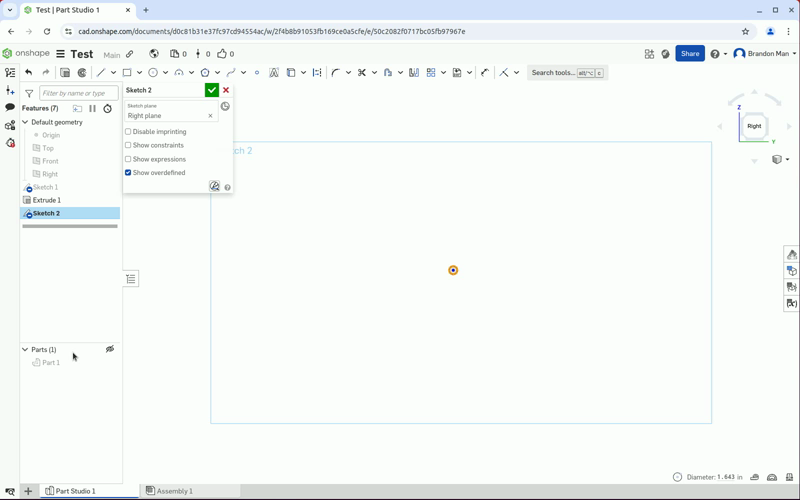
key(shift+e)
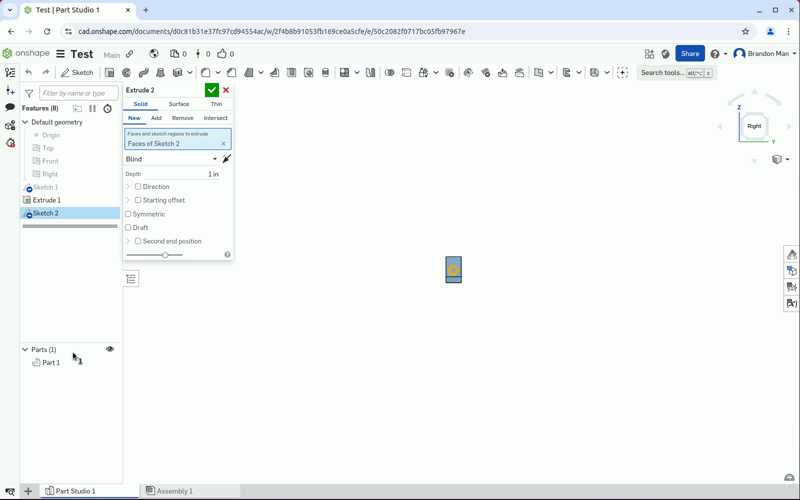
mouse_move(143, 106)
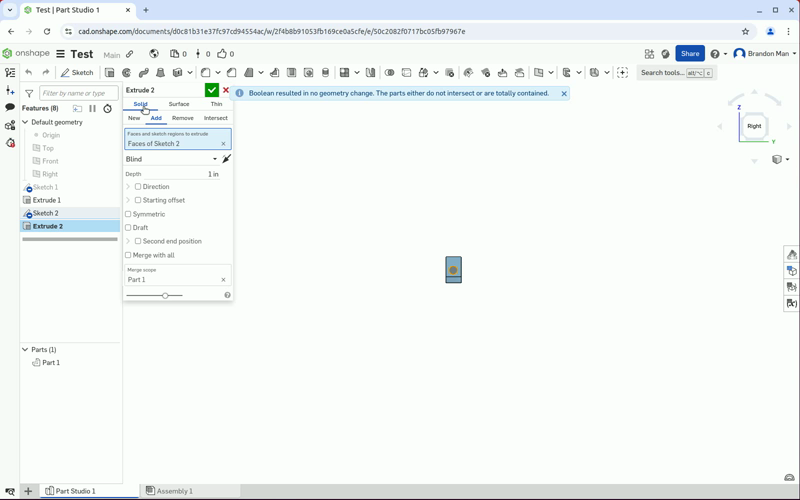
click(143, 106)
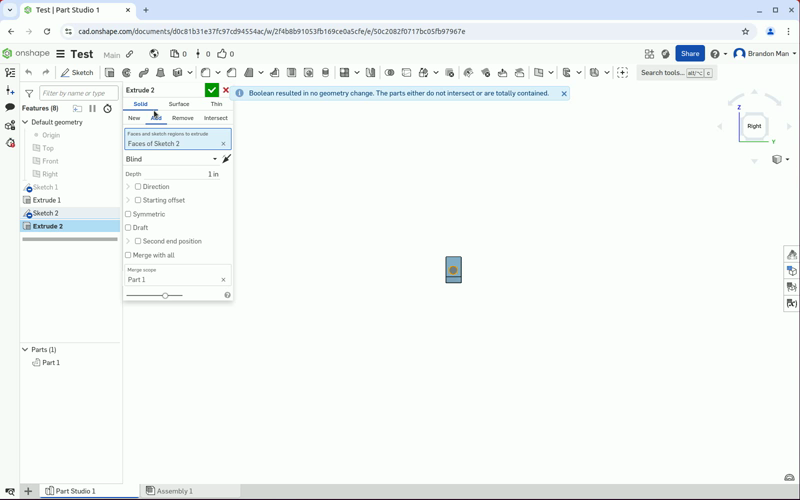
mouse_move(186, 120)
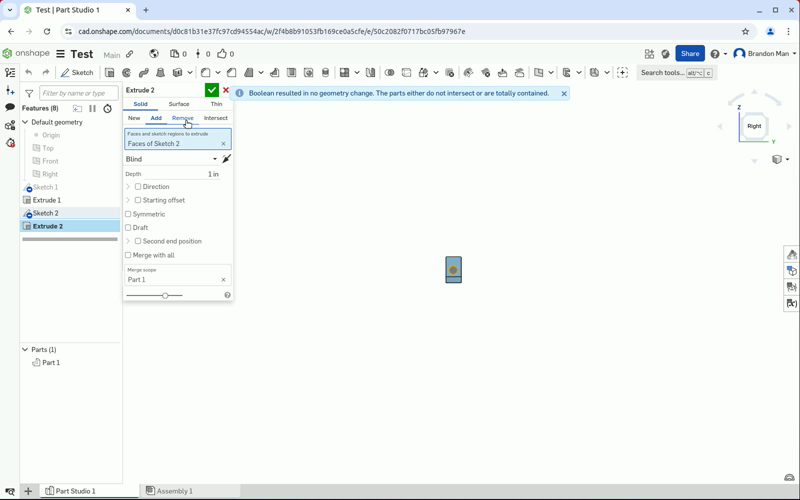
click(186, 120)
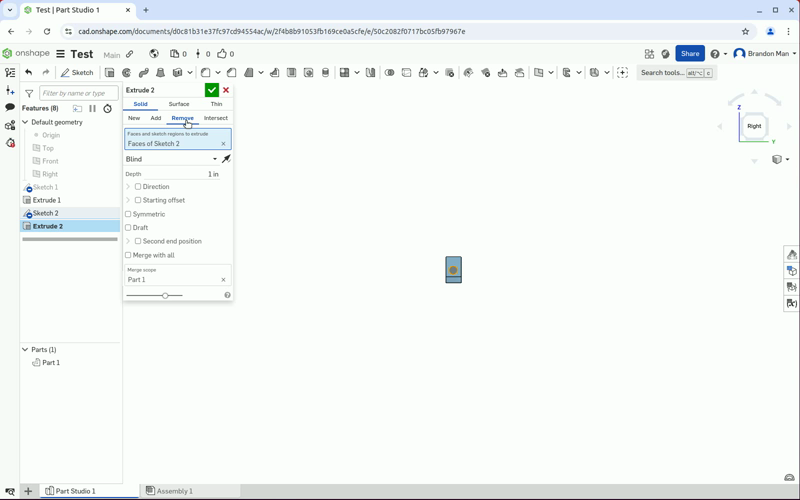
key(tab, 4)
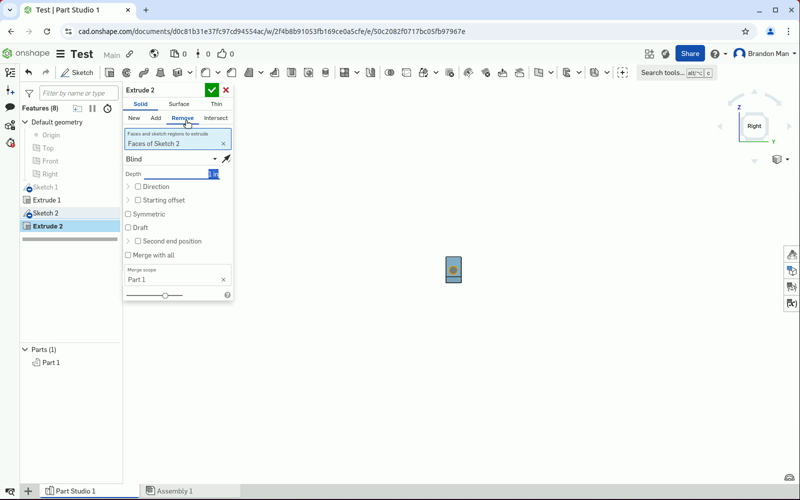
text(4.092)
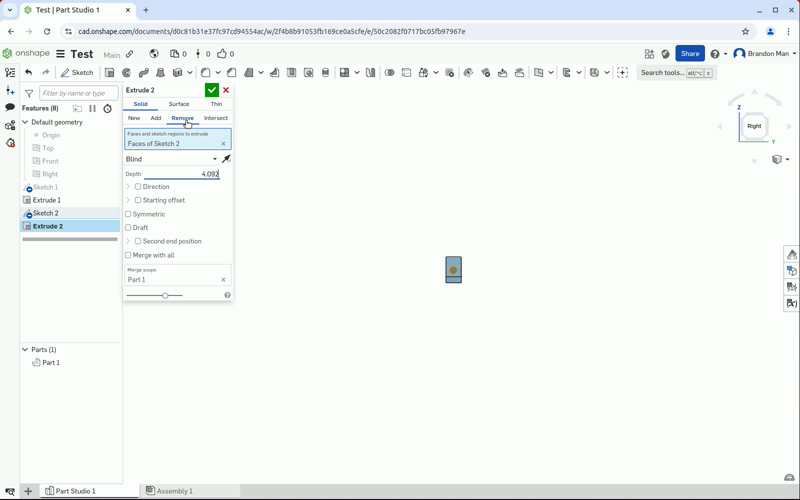
key(tab, 6)
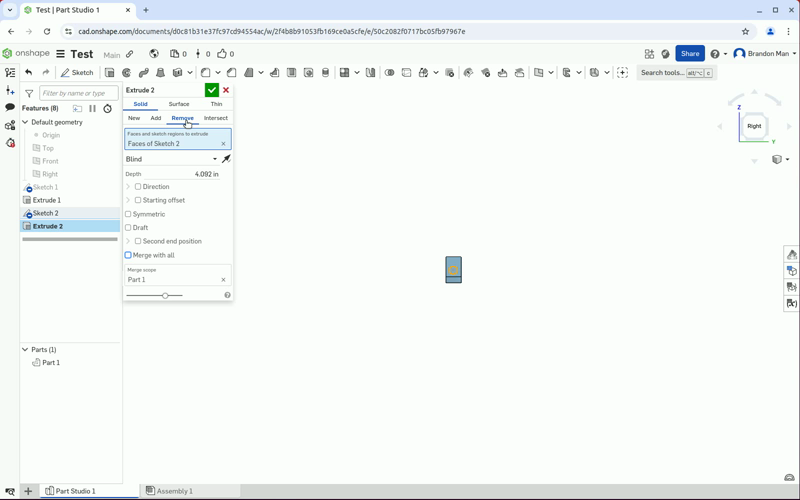
key(space)
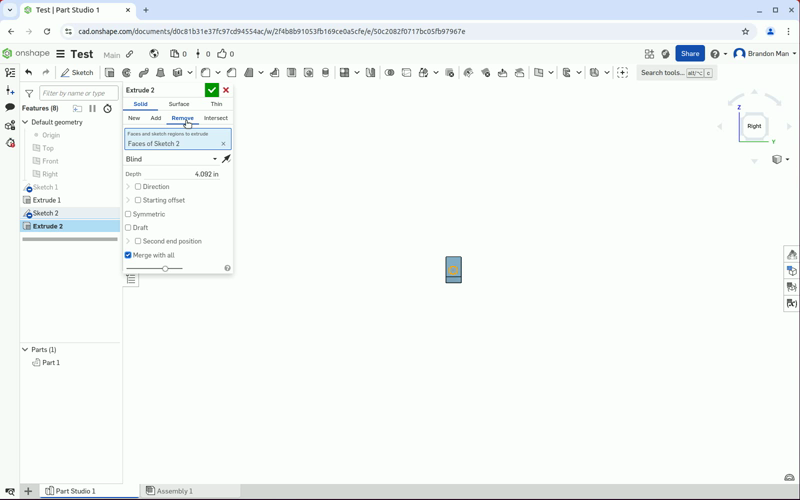
key(enter)
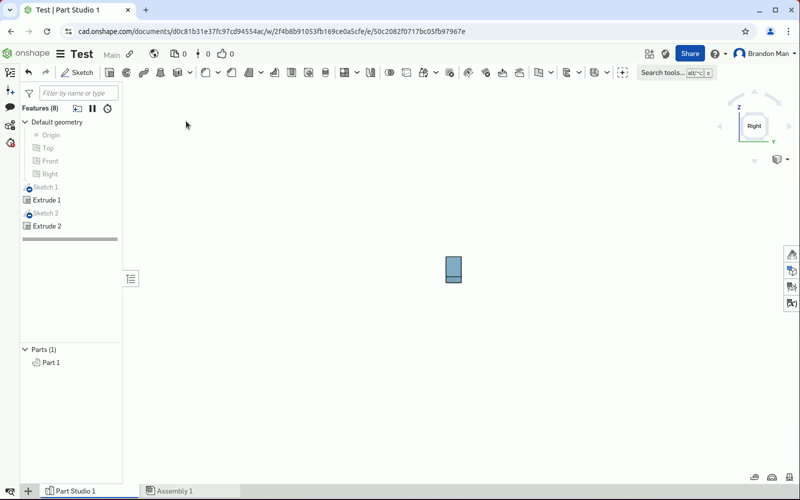
key(shift+h)
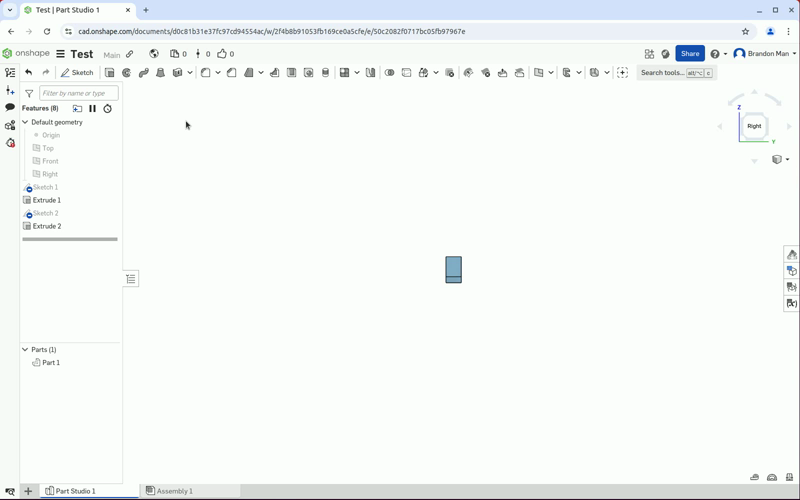
key(shift+h)
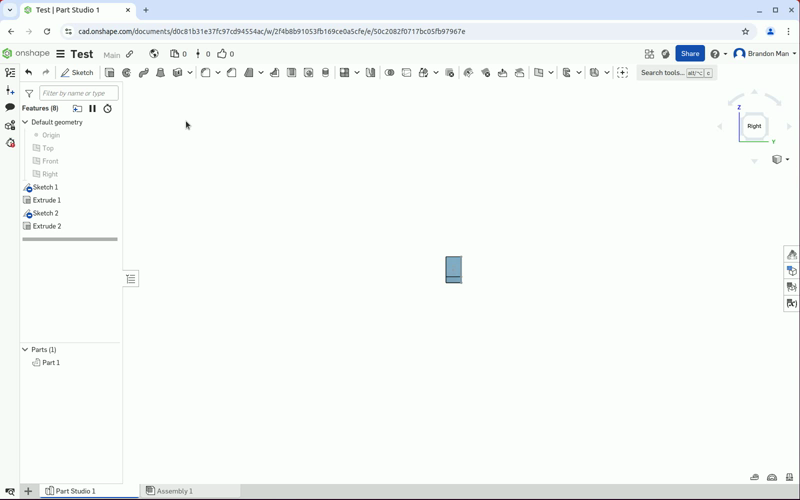
key(shift+7)
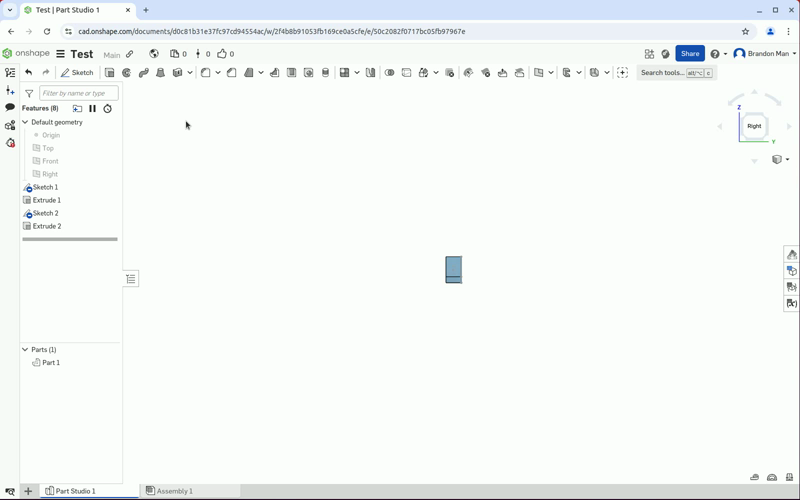
key(right, 2)
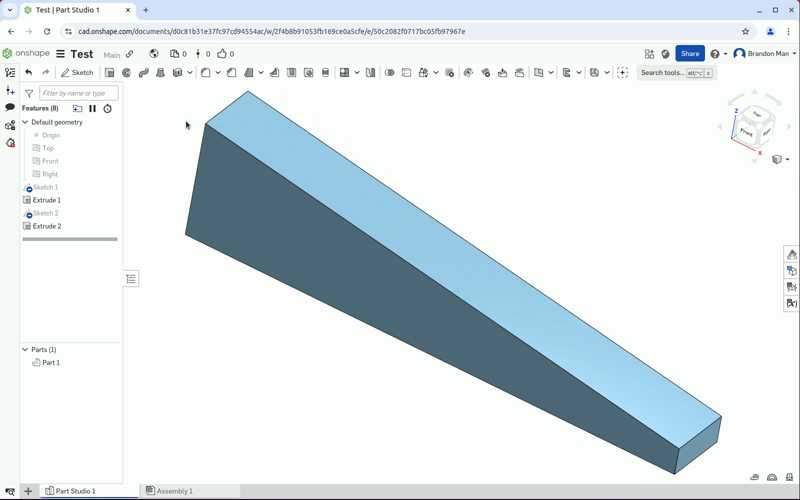
key(down, 2)
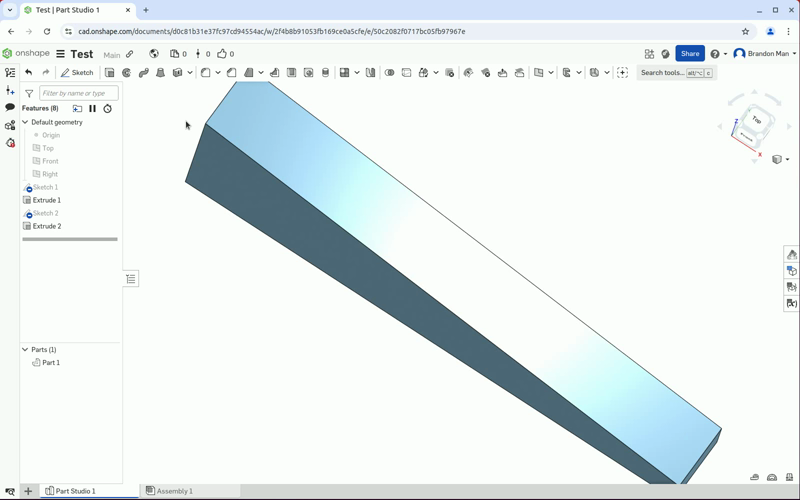
key(up, 2)
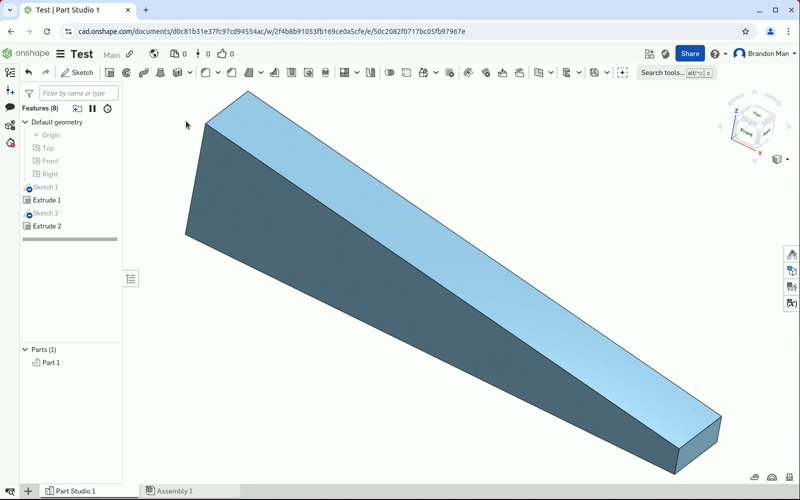
key(left, 2)
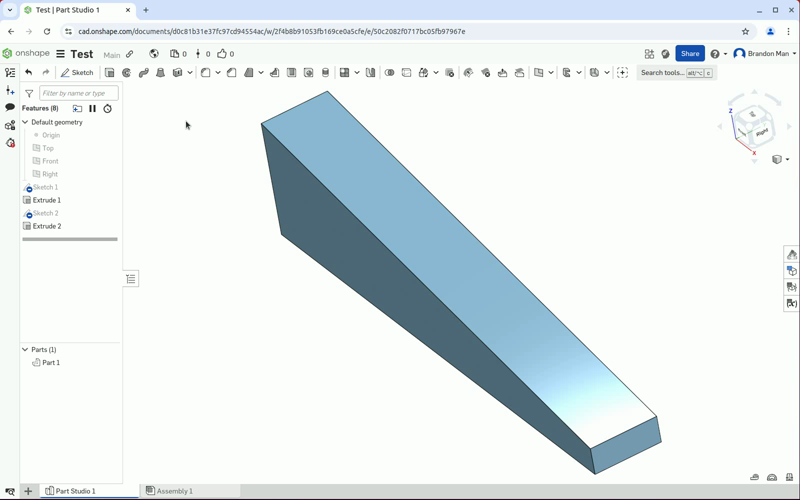
mouse_move(73, 189)
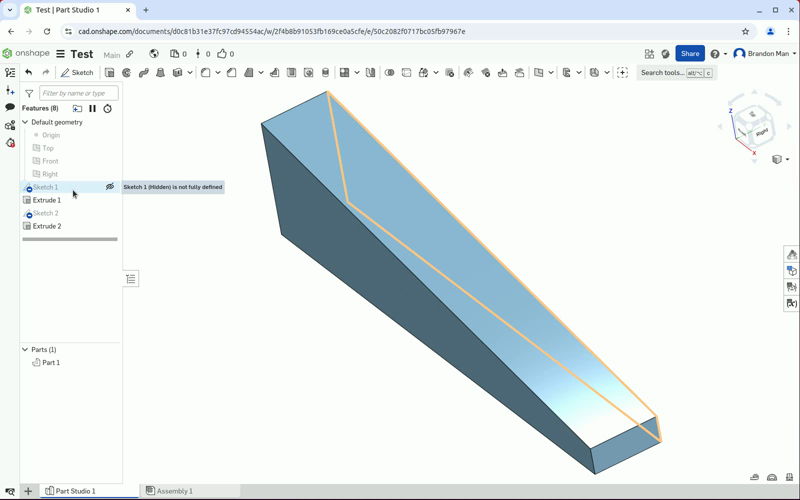
click(73, 189)